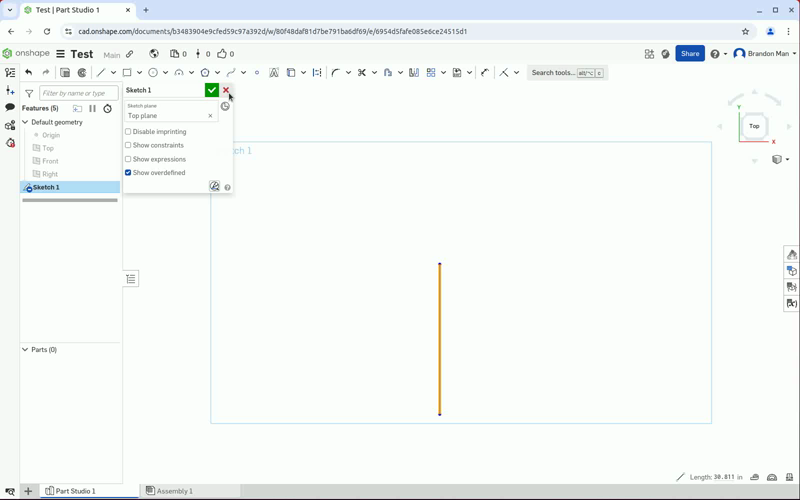
key(shift+h)
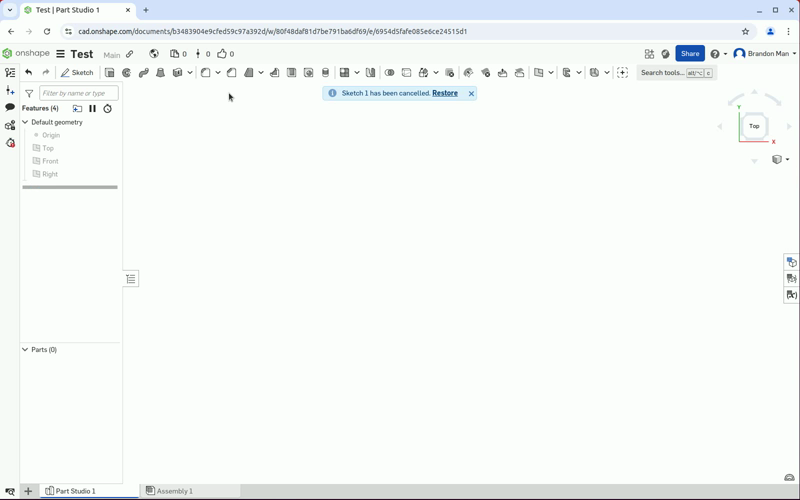
mouse_move(73, 352)
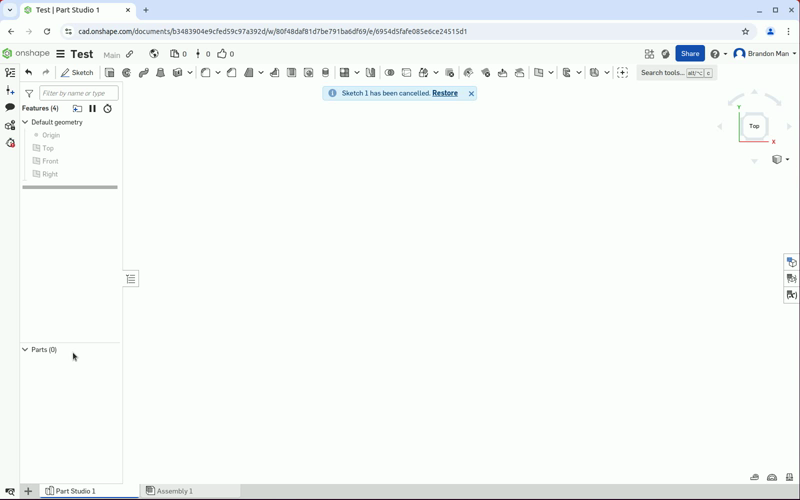
key(y)
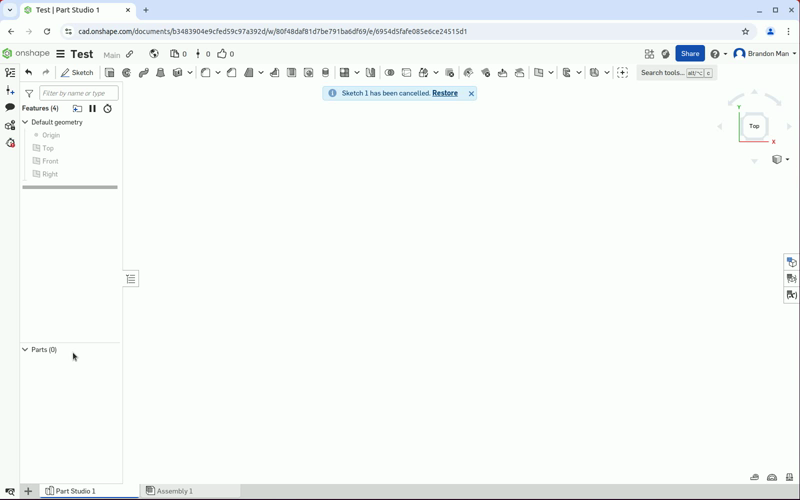
key(shift+p)
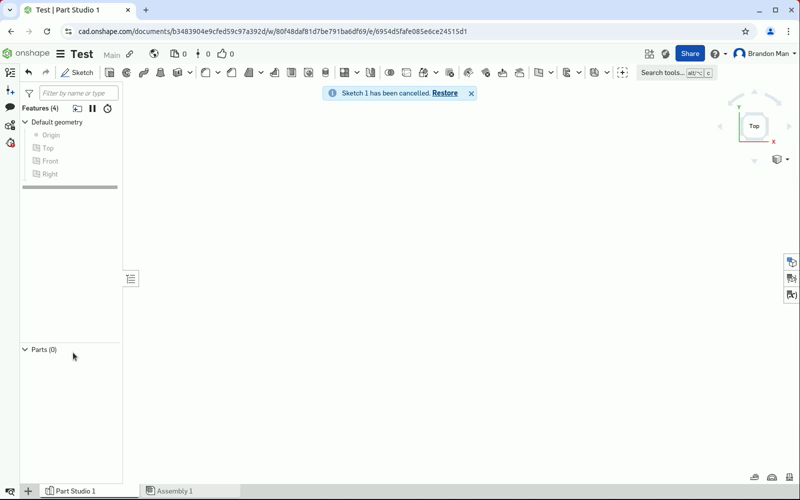
key(space)
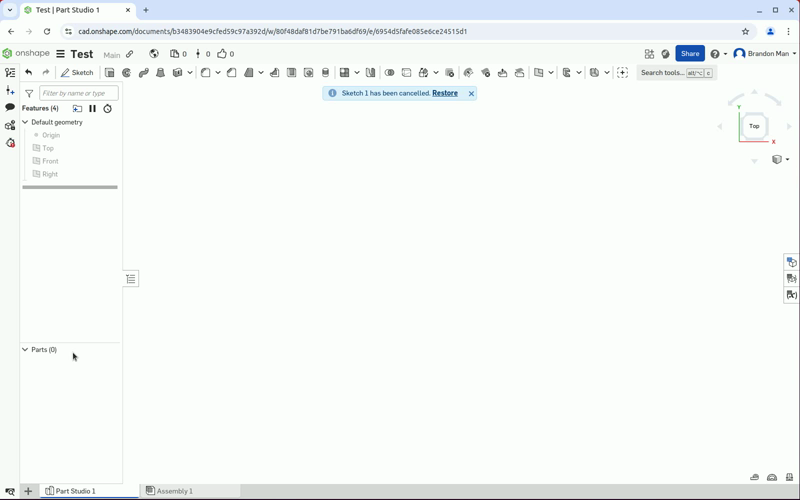
key_down(shift)
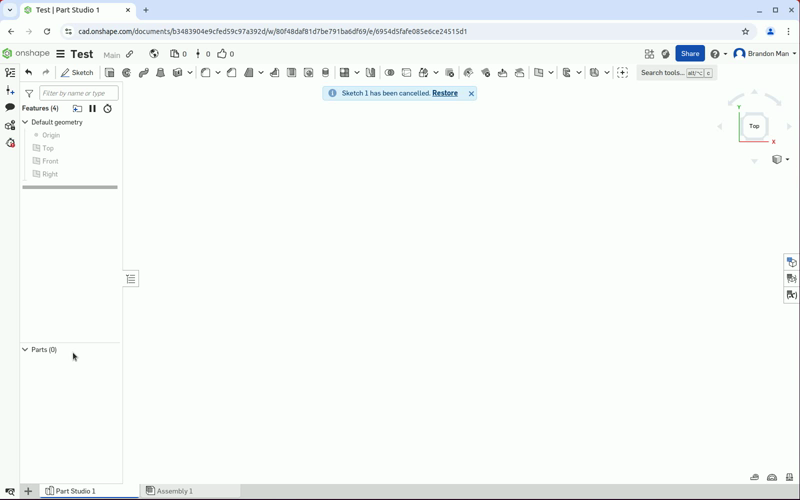
key(up)
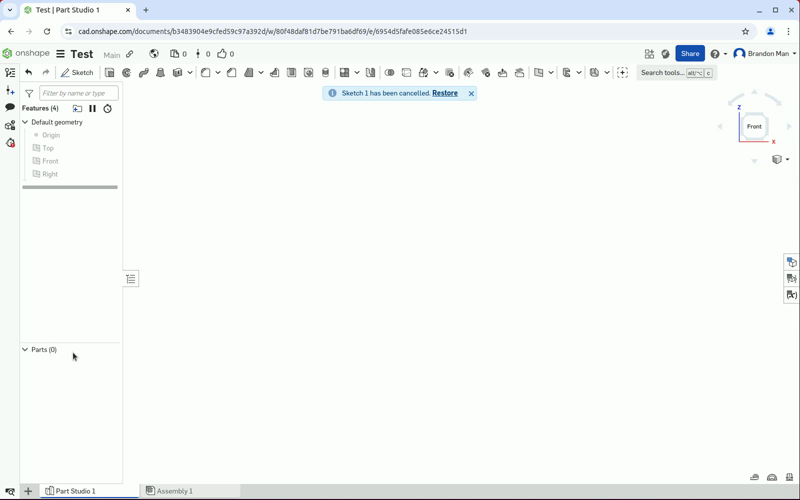
key_up(shift)
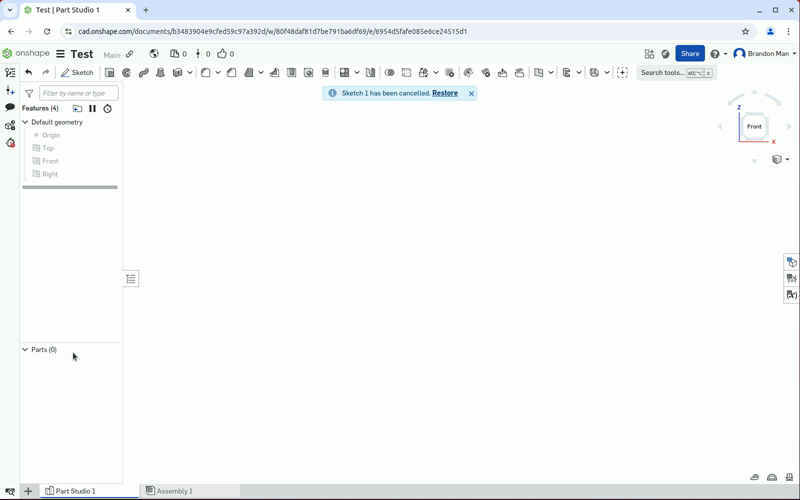
mouse_move(73, 352)
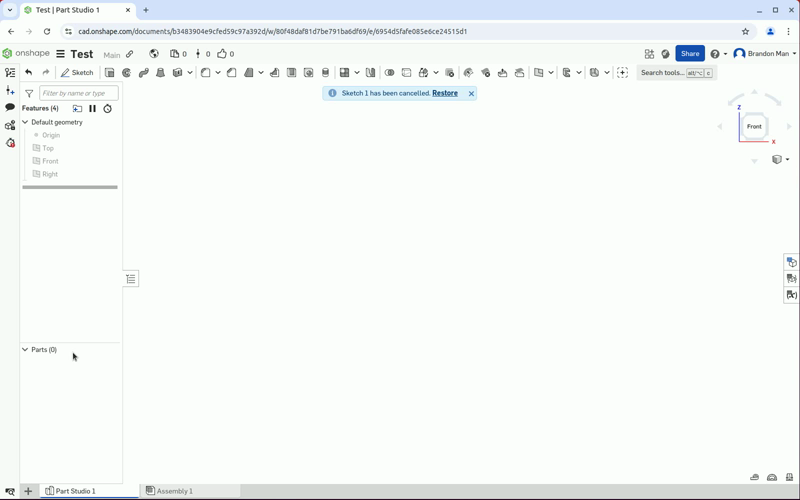
key(shift+y)
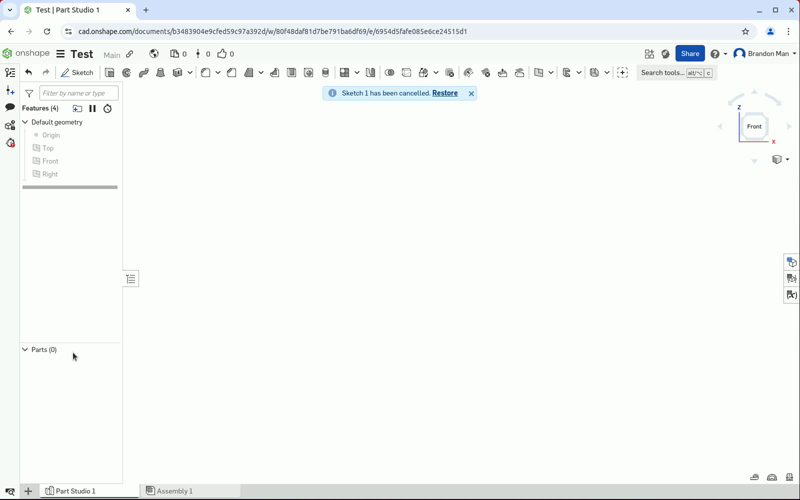
key(shift+s)
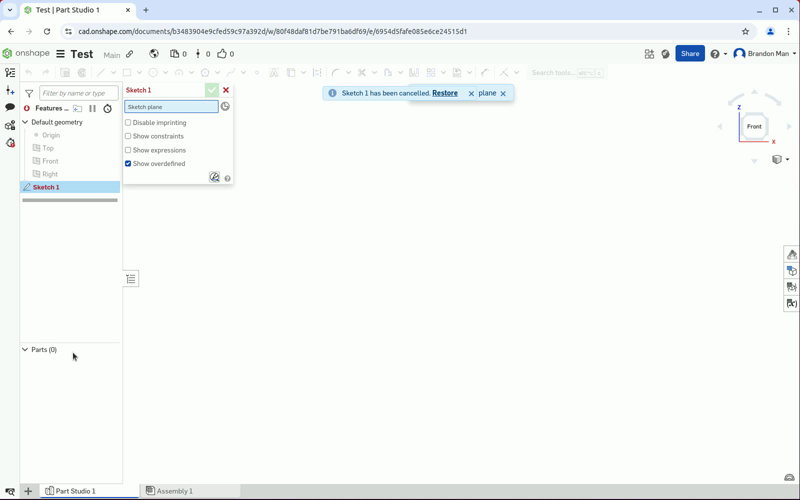
mouse_move(73, 163)
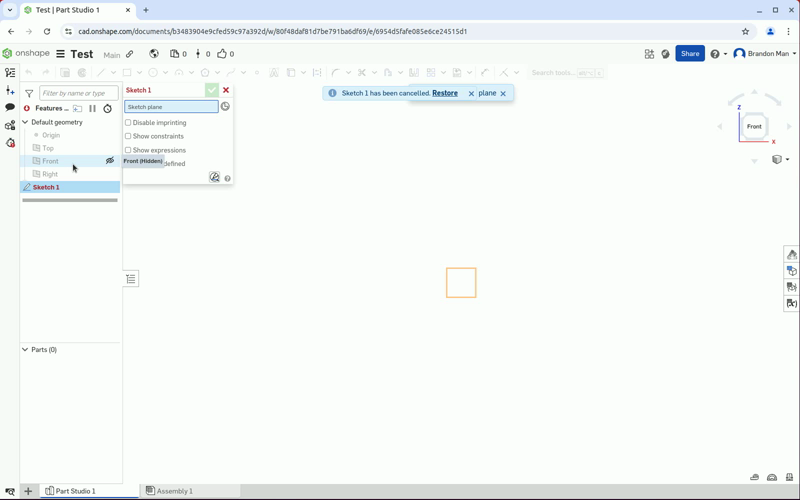
click(73, 163)
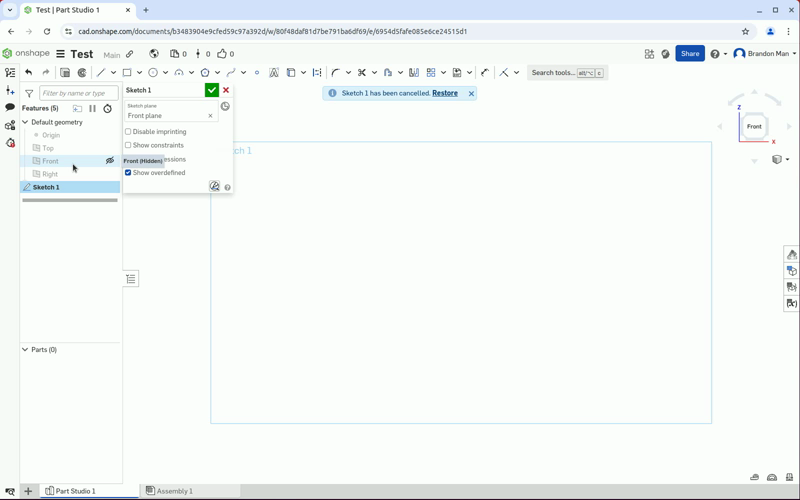
mouse_move(73, 352)
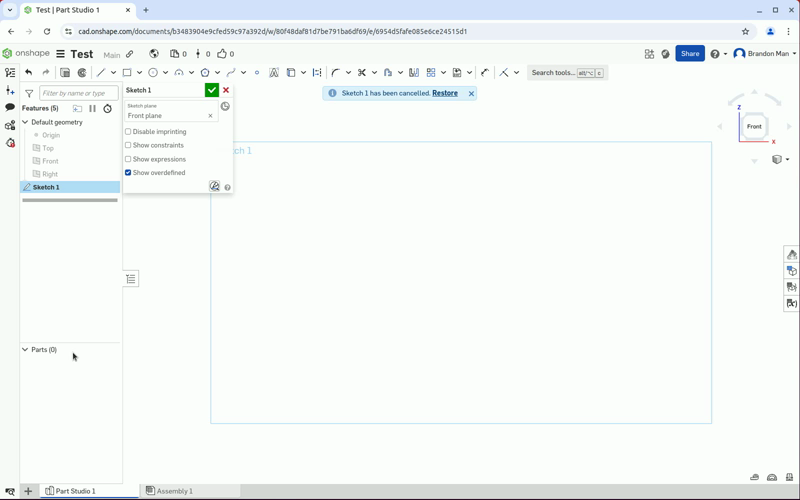
key(y)
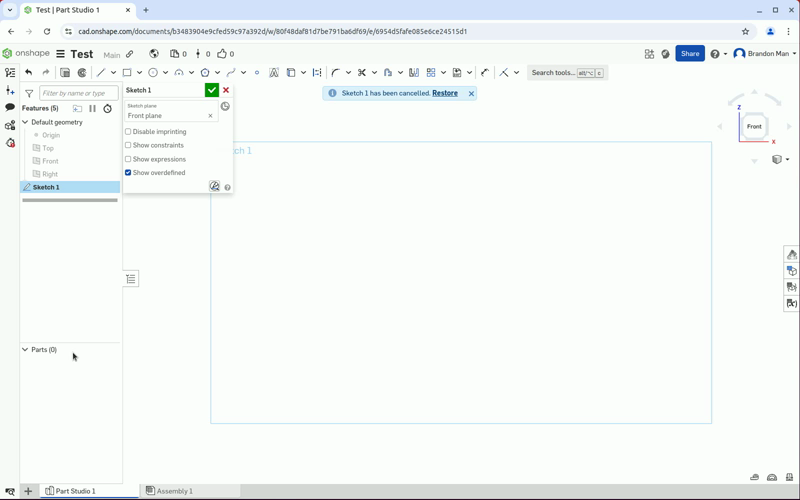
key(l)
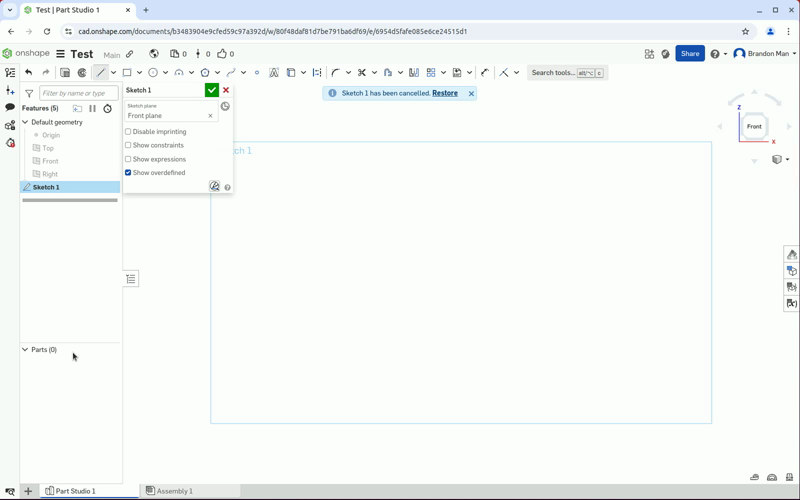
key_down(shift)
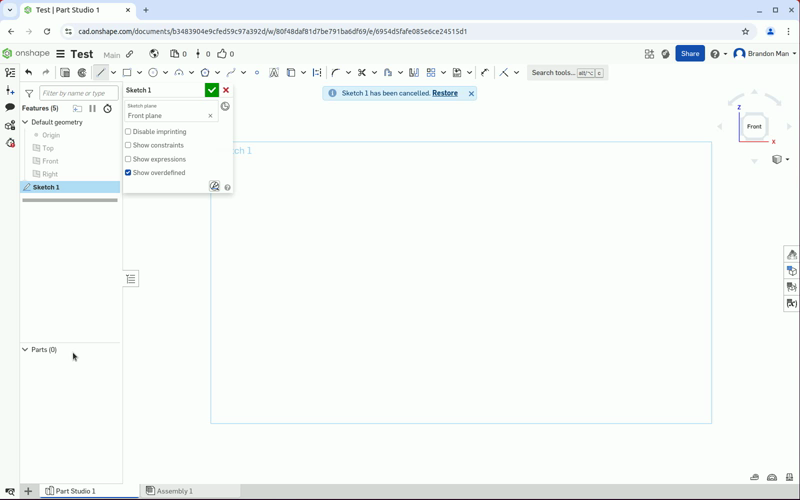
mouse_move(370, 282)
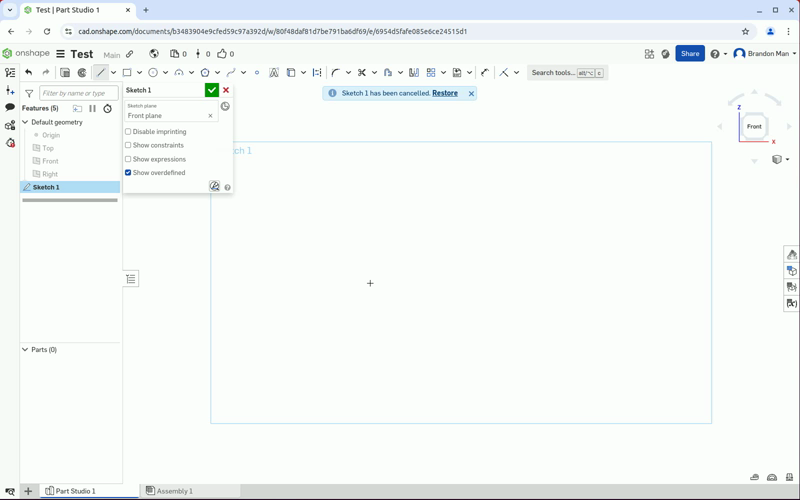
click(370, 282)
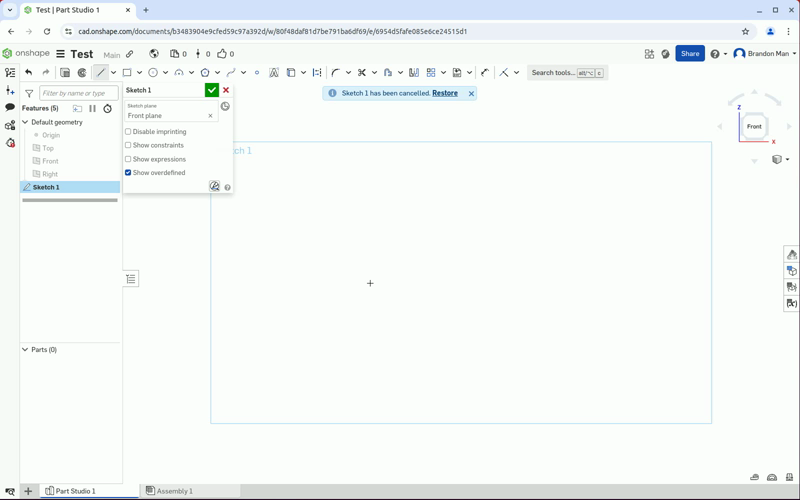
key_up(shift)
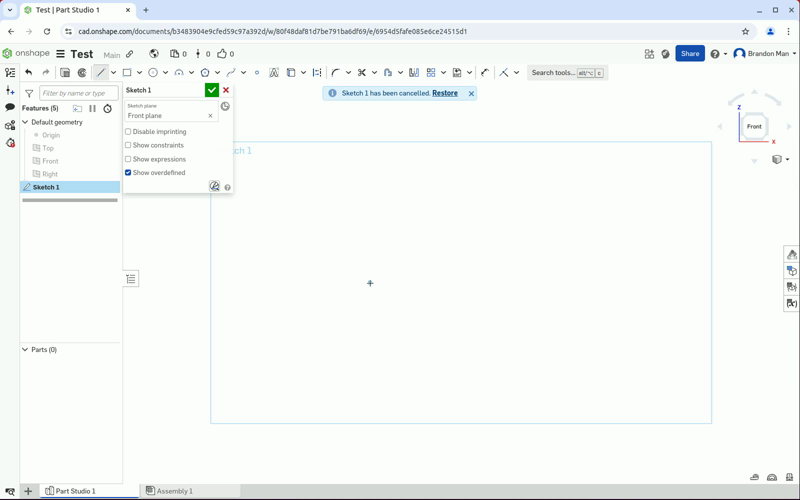
key_down(shift)
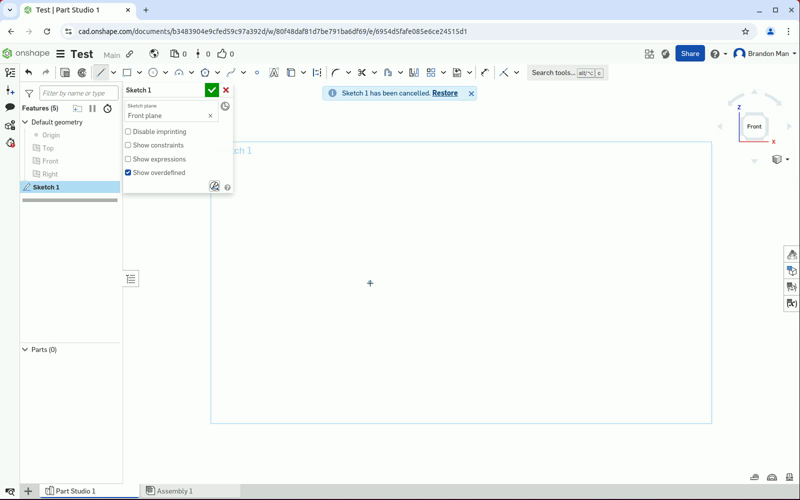
mouse_move(510, 282)
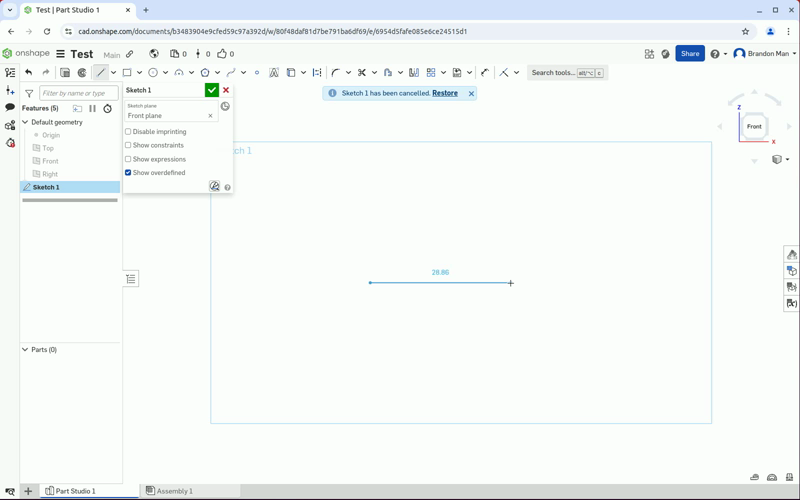
click(510, 282)
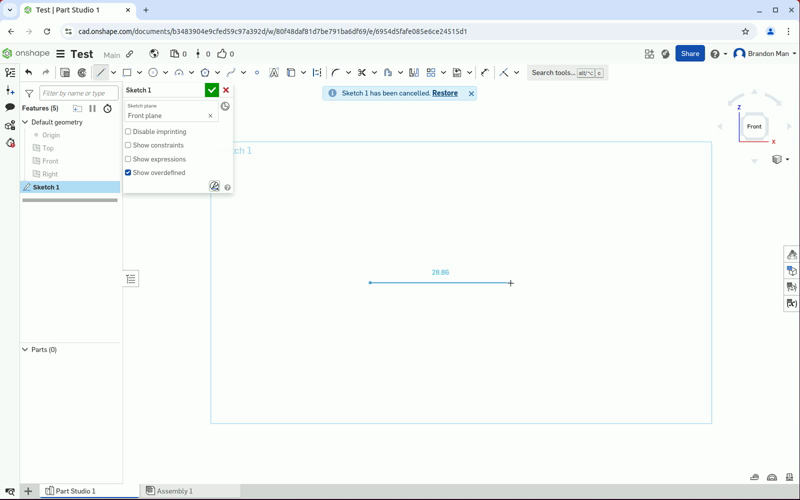
key_up(shift)
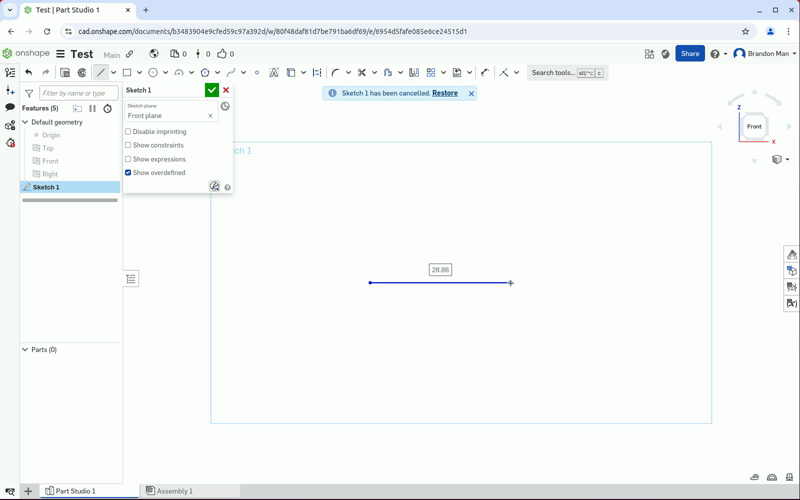
key_down(shift)
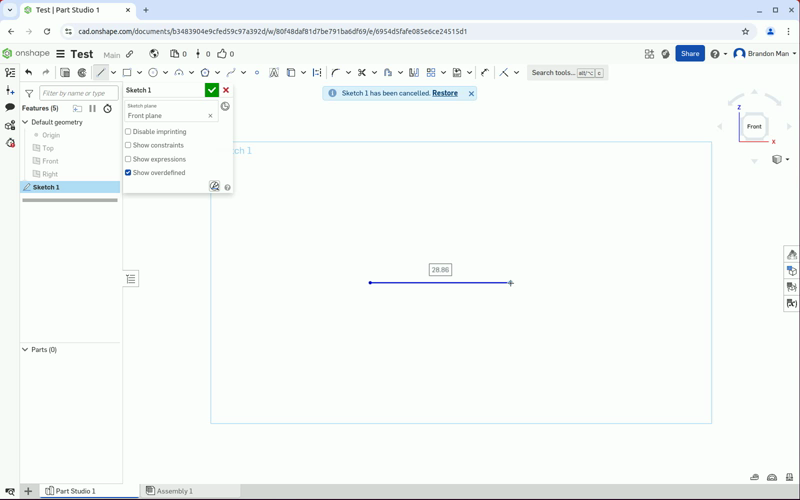
mouse_move(510, 170)
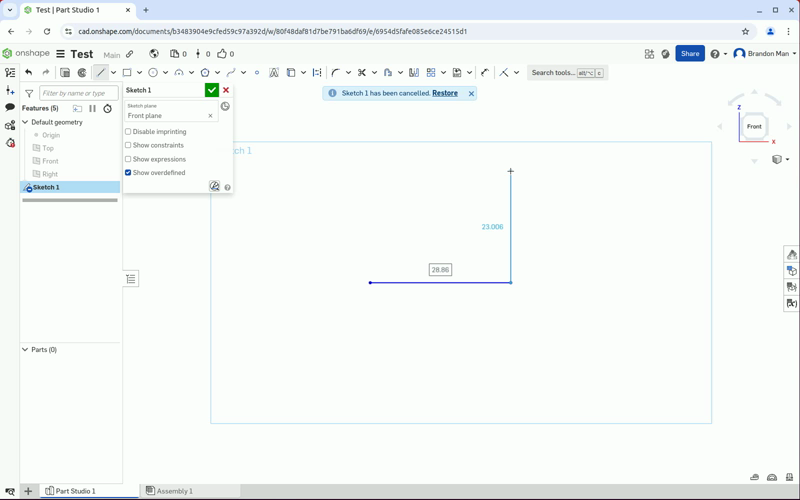
click(510, 170)
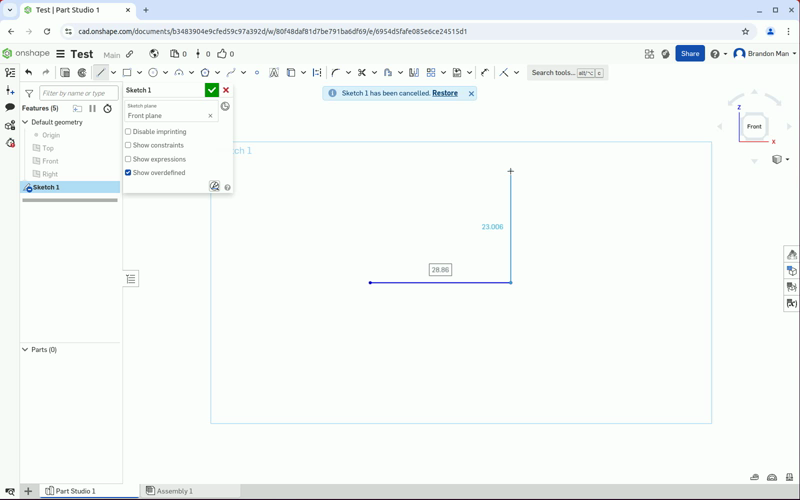
key_up(shift)
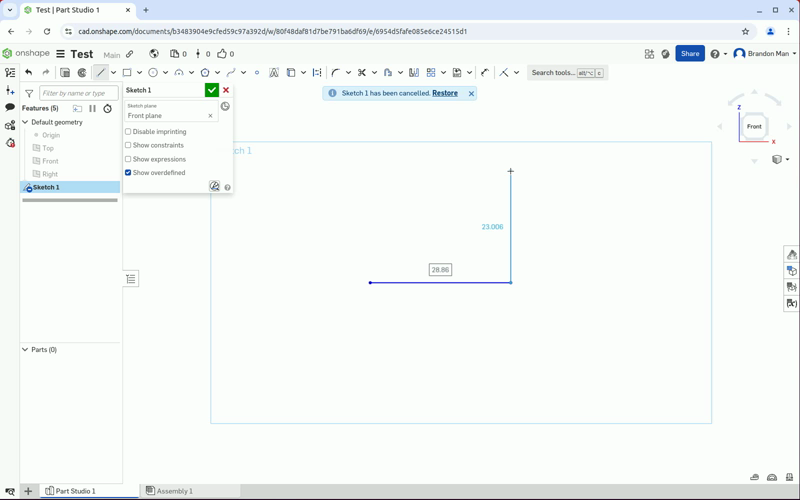
key_down(shift)
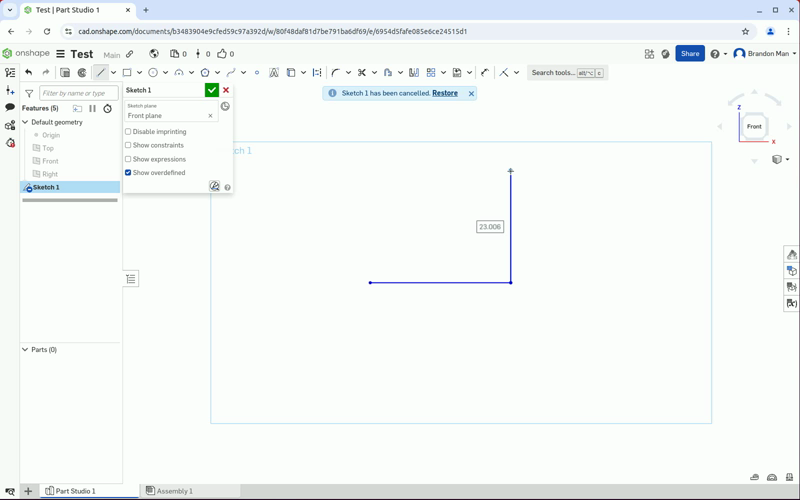
mouse_move(370, 170)
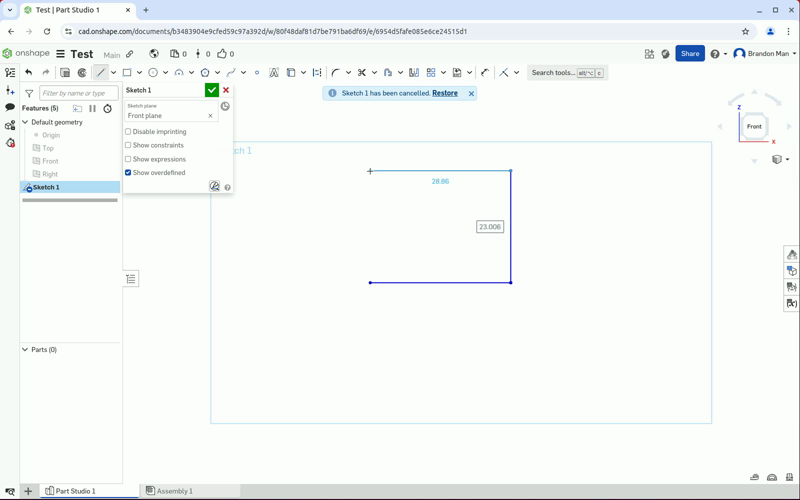
click(370, 170)
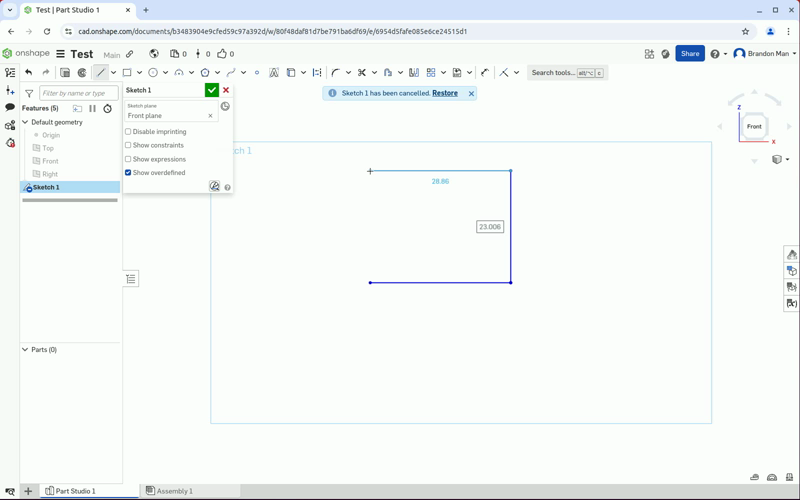
key_up(shift)
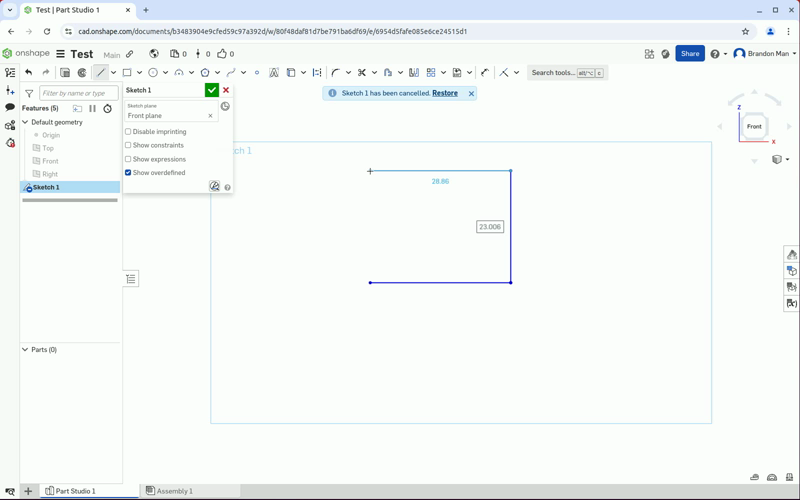
key_down(shift)
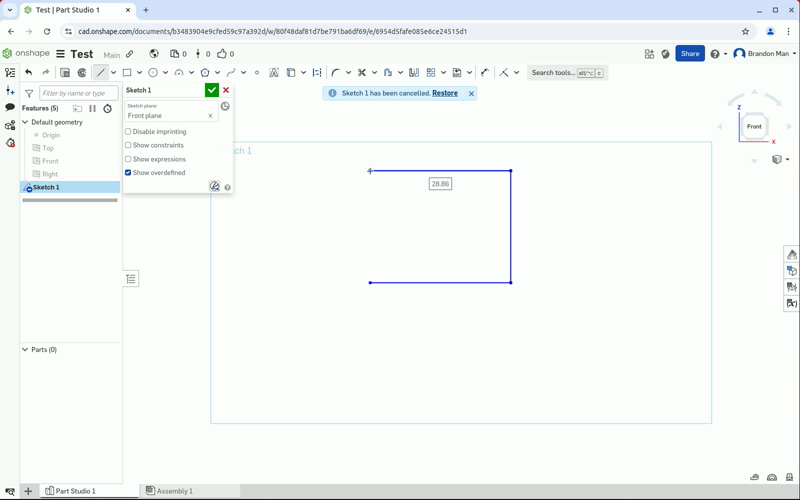
mouse_move(370, 282)
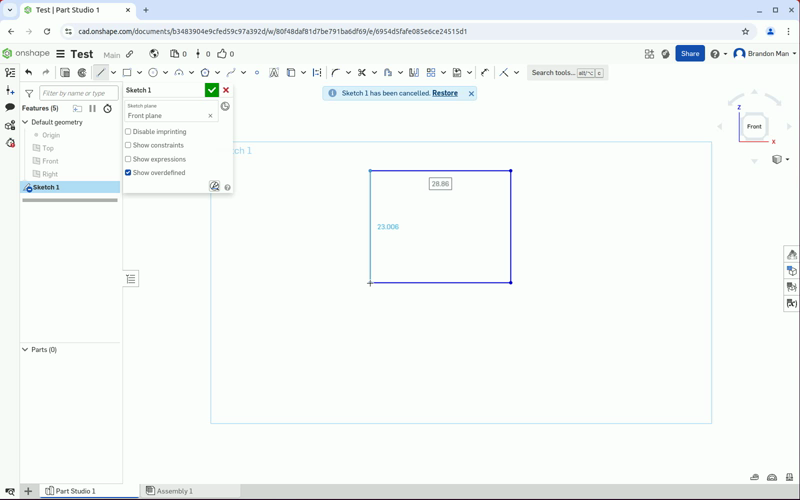
key_up(shift)
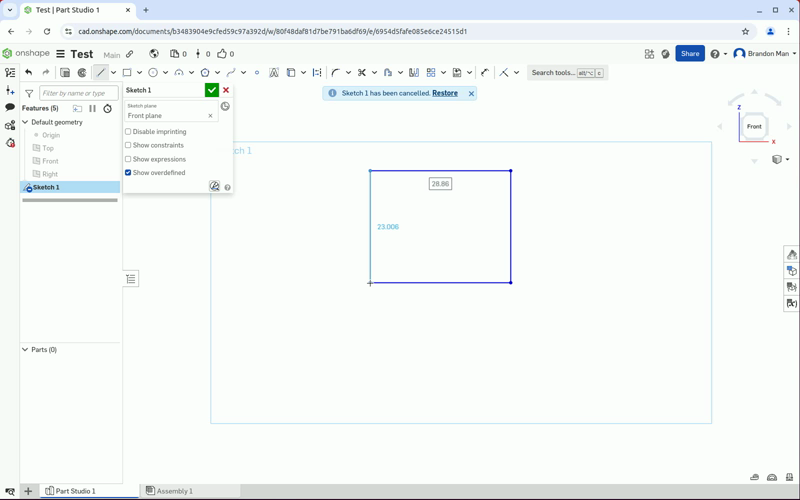
click(370, 282)
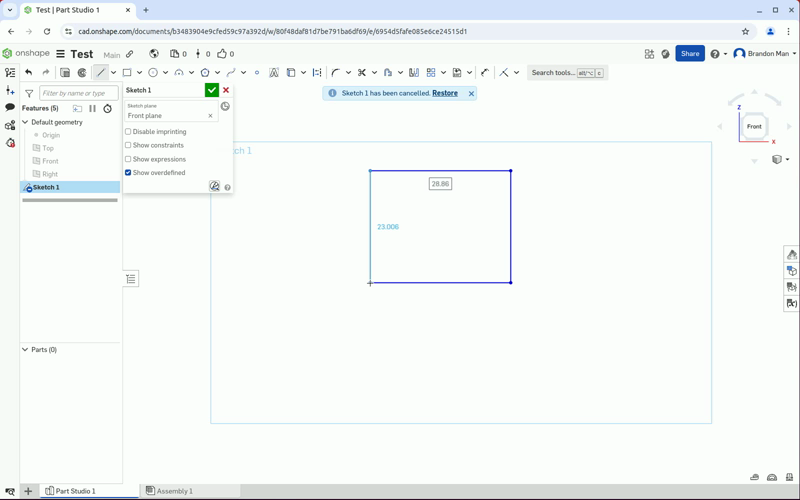
key(esc)
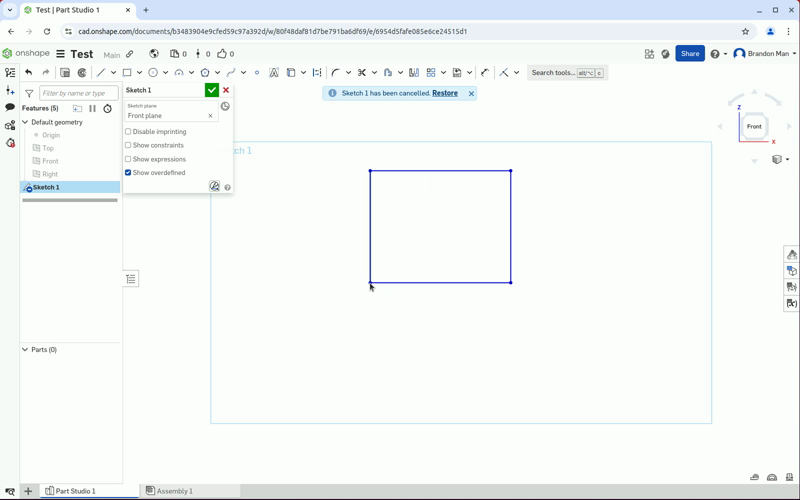
mouse_move(430, 268)
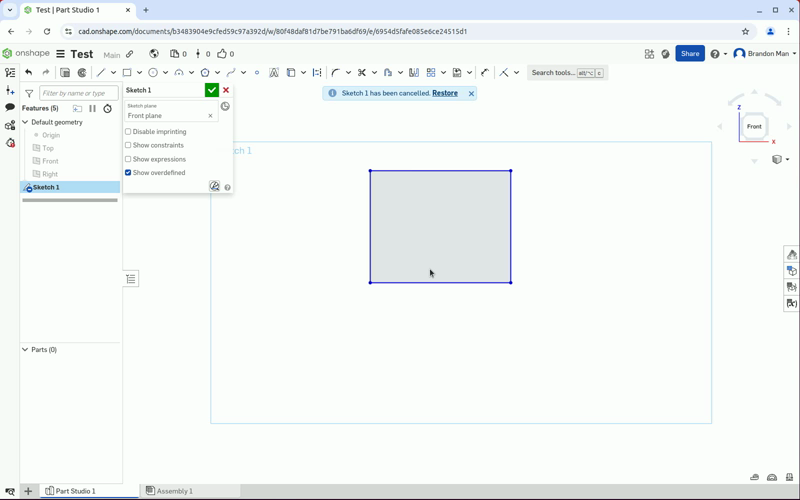
click(430, 268)
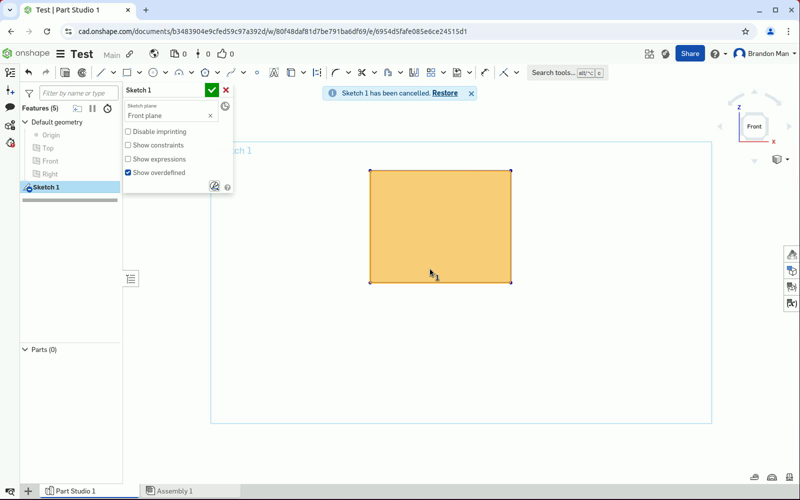
mouse_move(73, 352)
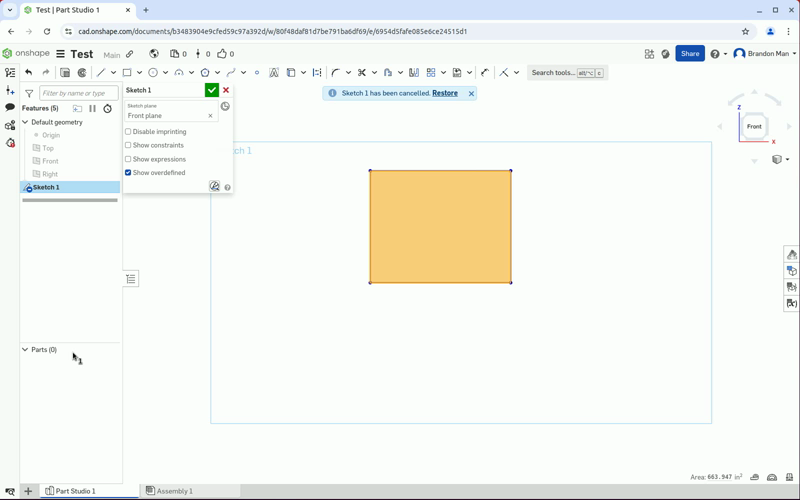
key(shift+y)
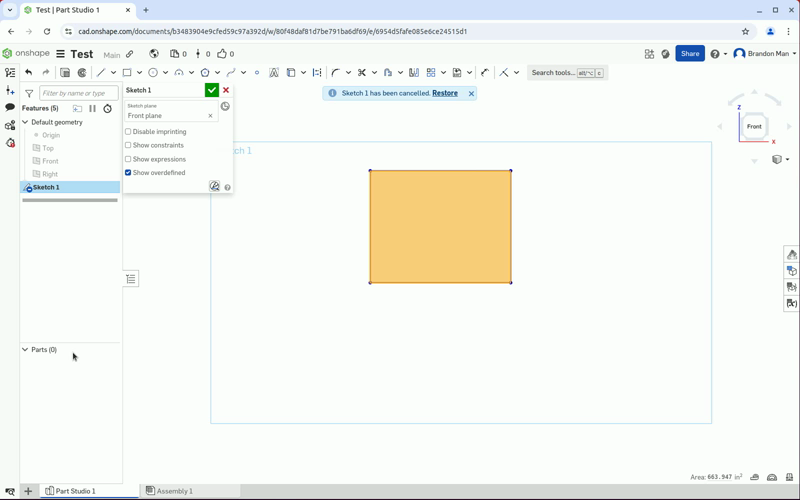
key(shift+e)
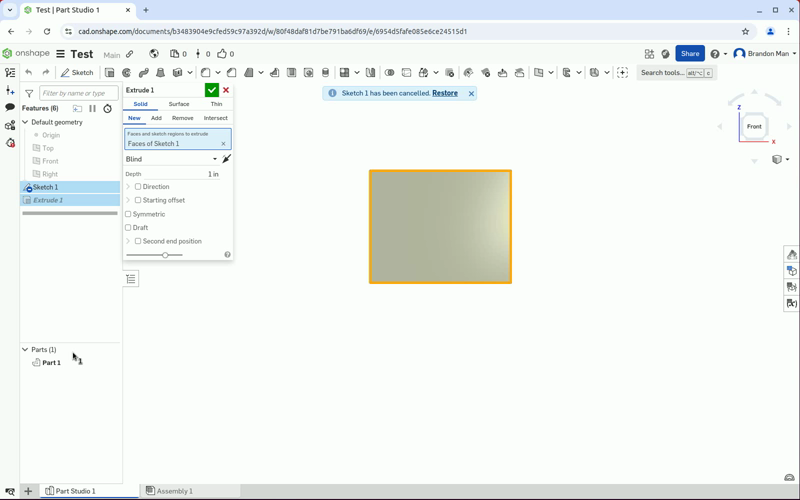
mouse_move(143, 106)
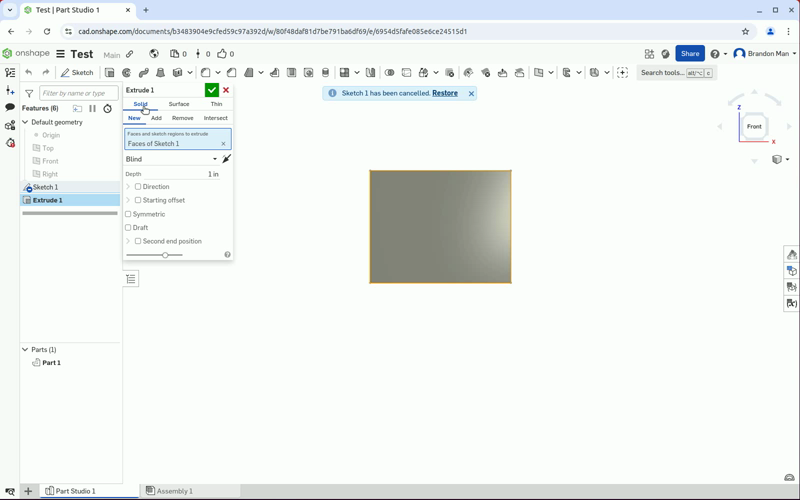
click(143, 106)
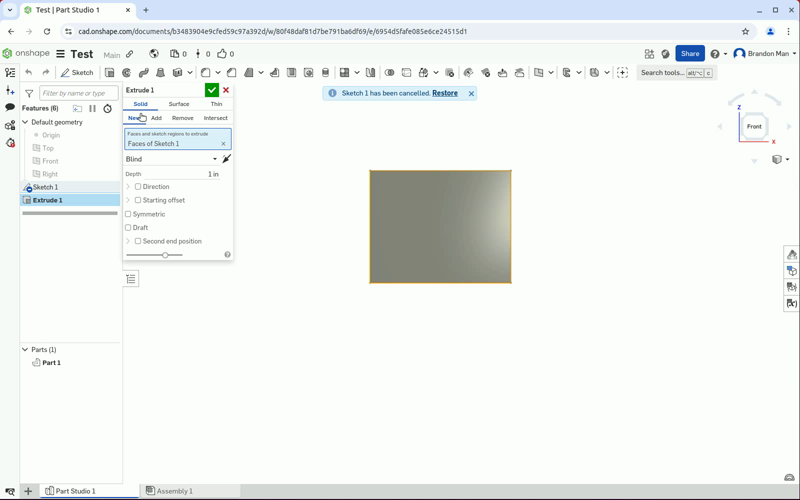
mouse_move(137, 120)
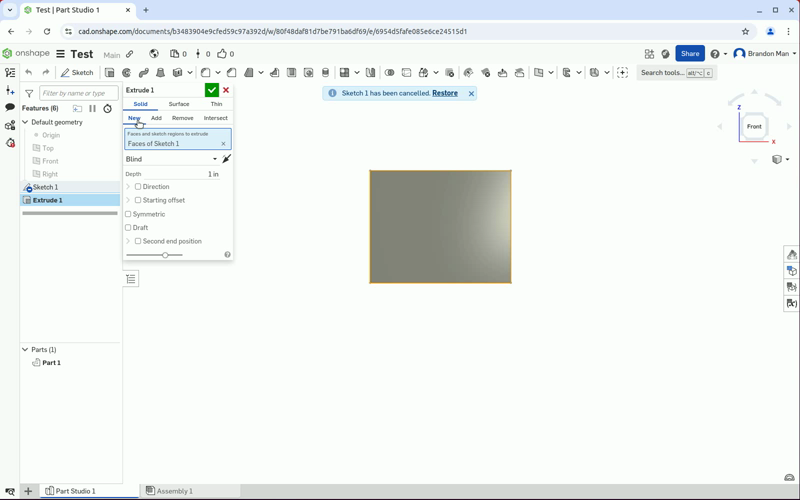
click(137, 120)
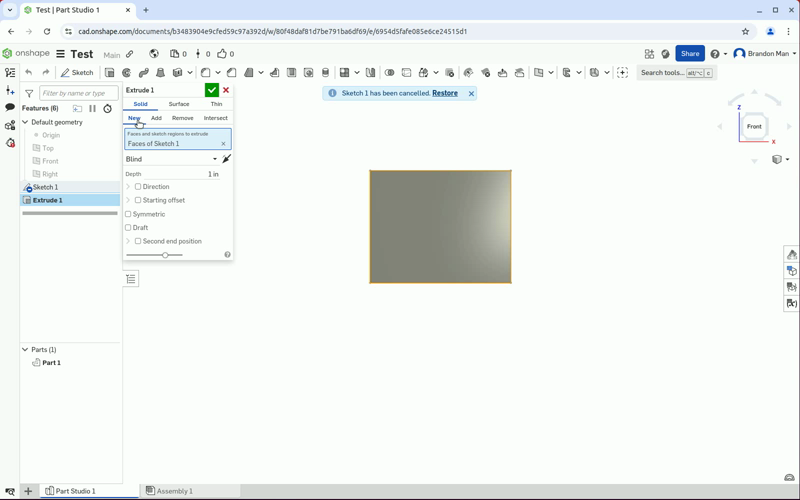
key(tab, 4)
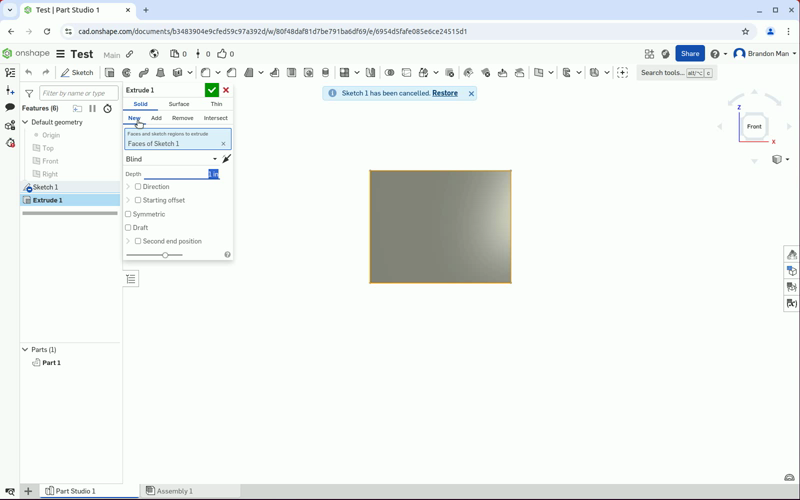
text(7.703)
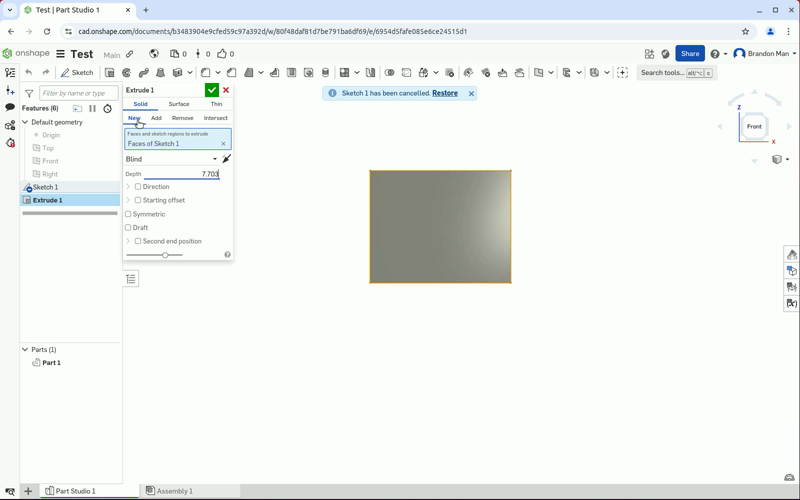
key(enter)
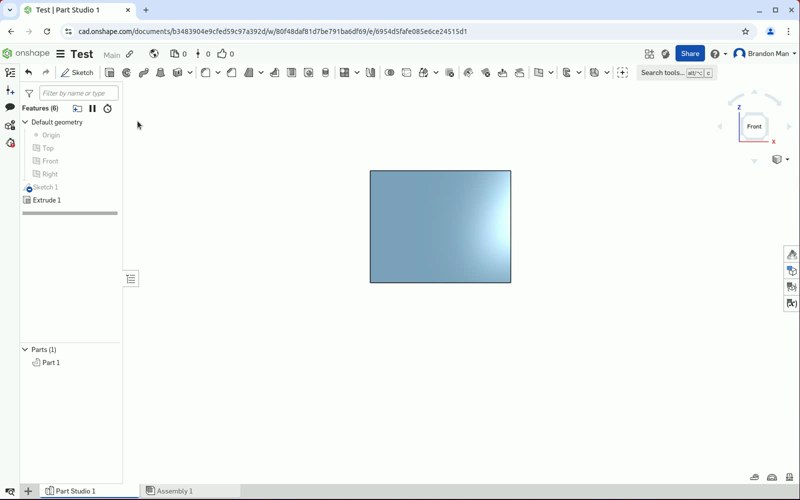
key(shift+h)
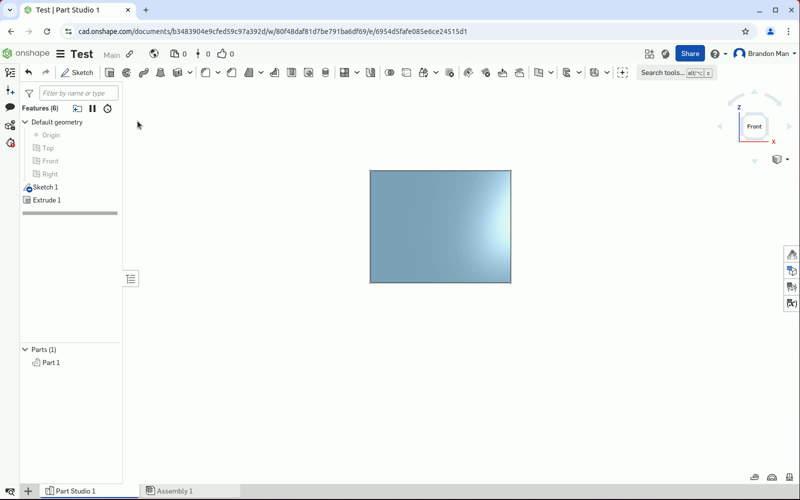
key(shift+h)
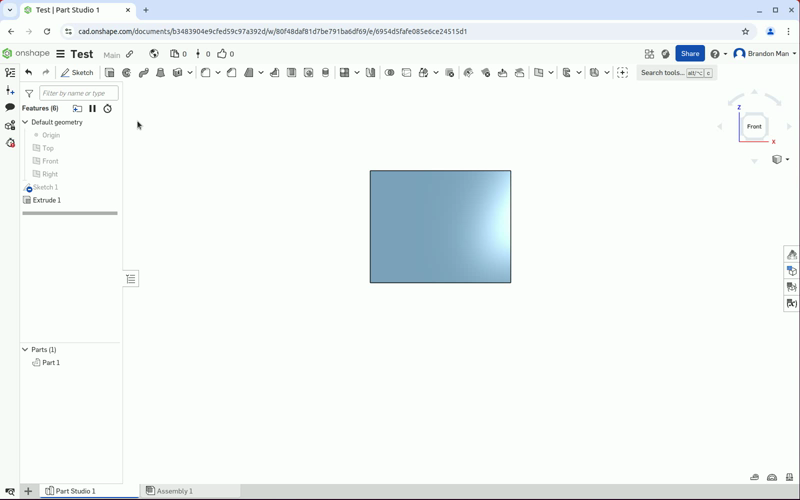
mouse_move(73, 189)
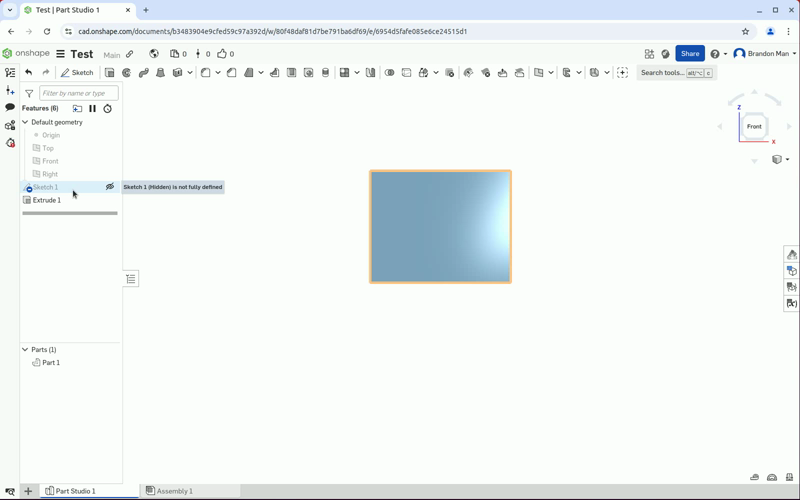
click(73, 189)
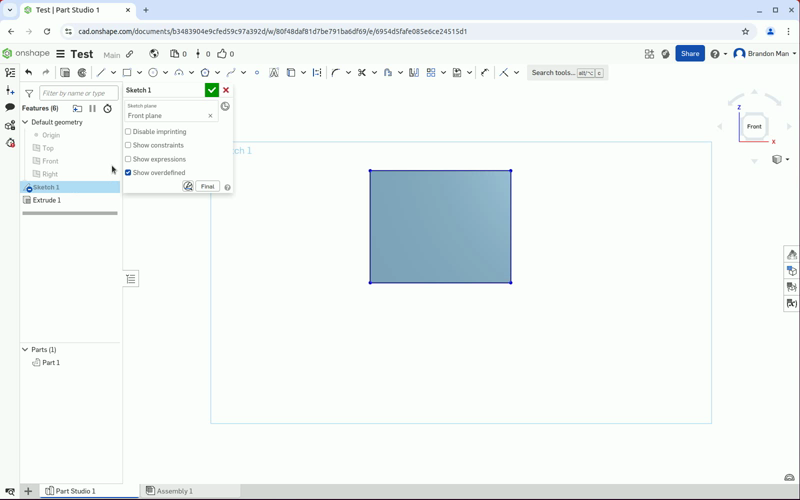
mouse_move(229, 92)
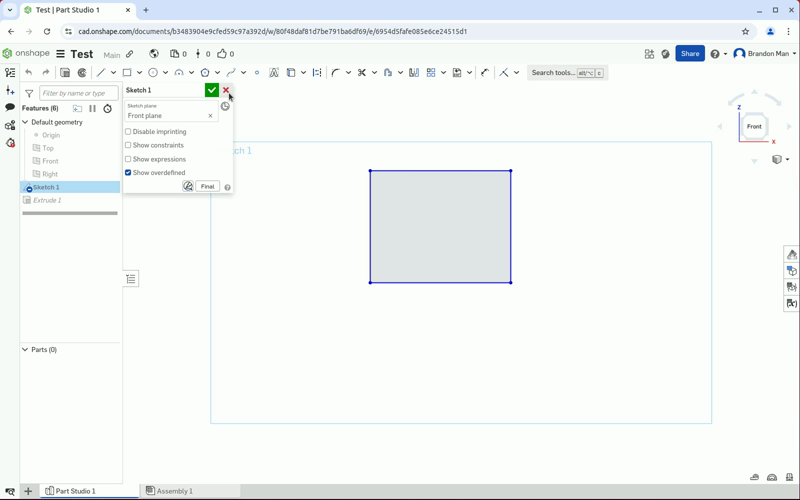
click(229, 92)
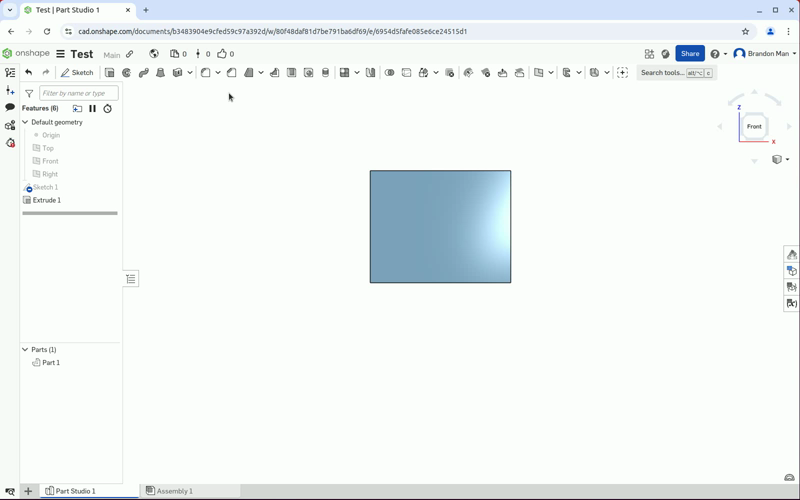
mouse_move(541, 75)
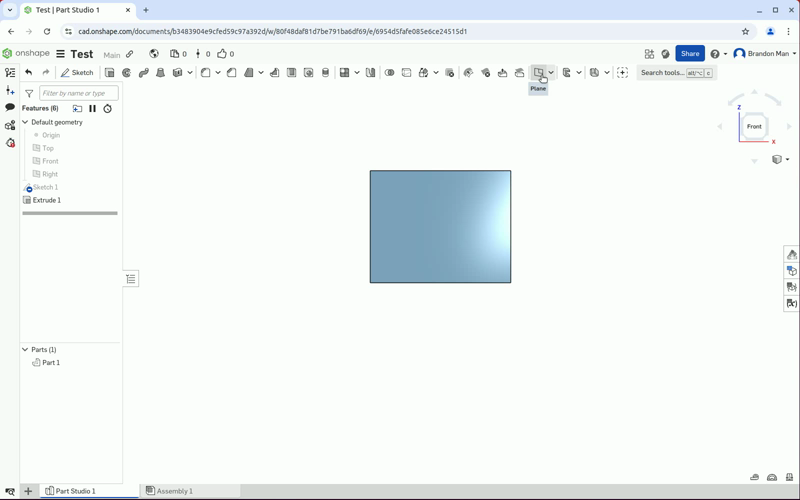
click(541, 75)
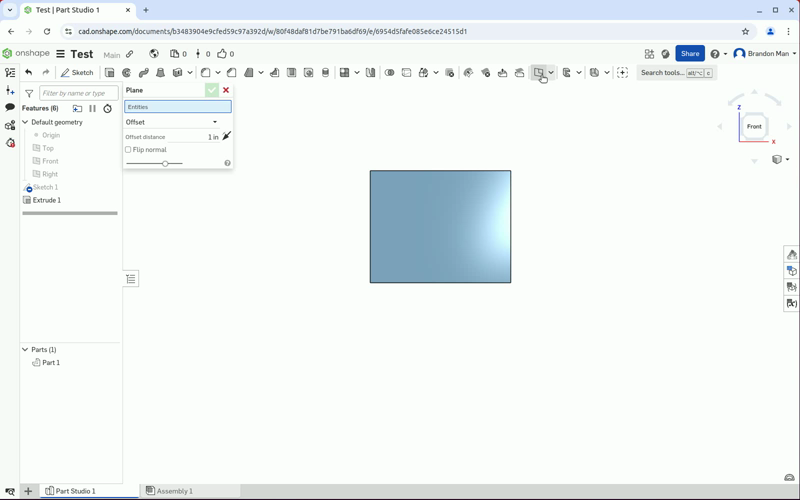
mouse_move(73, 163)
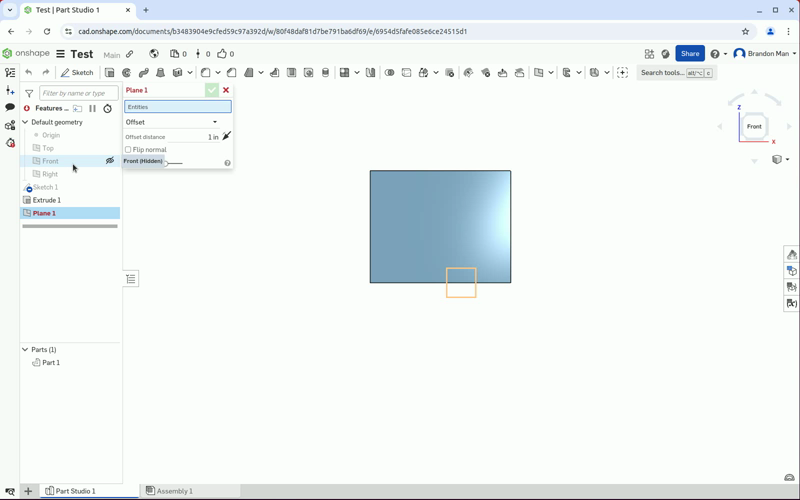
click(73, 163)
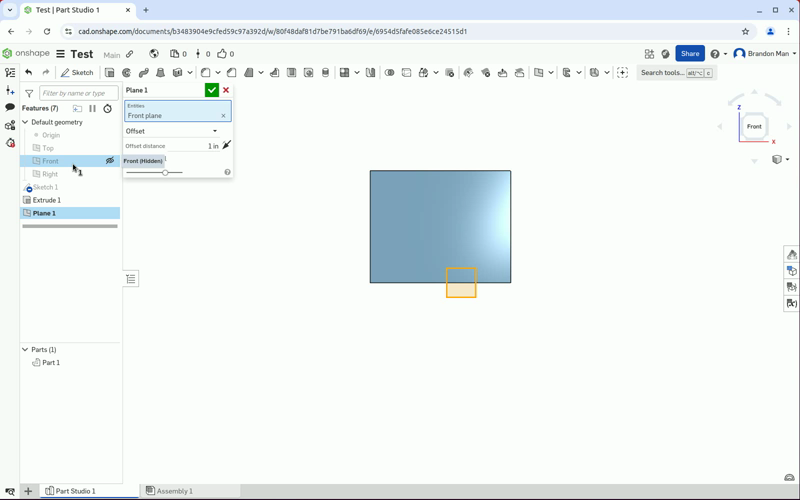
key(tab, 2)
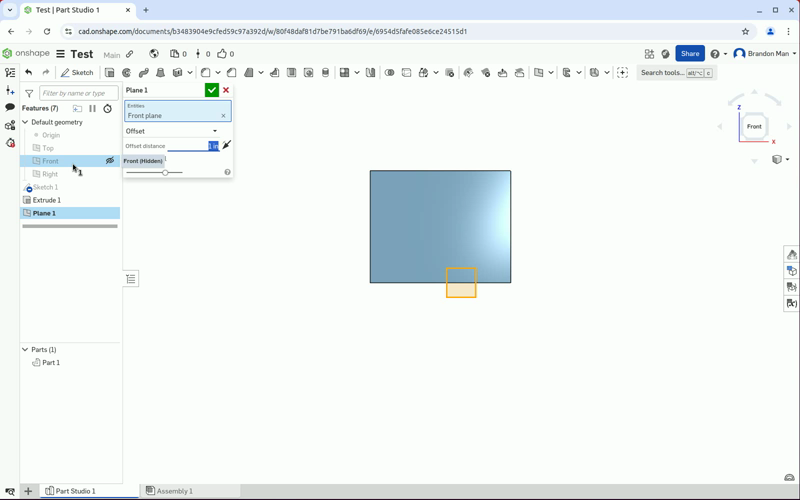
text(7.703)
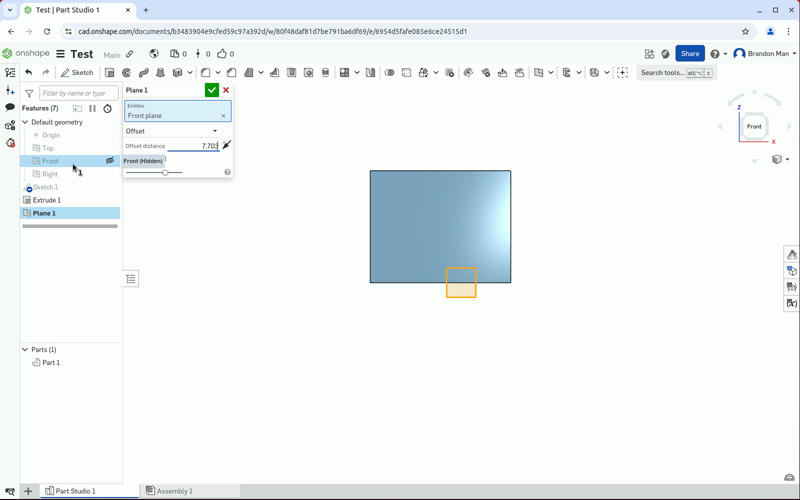
key(enter, 2)
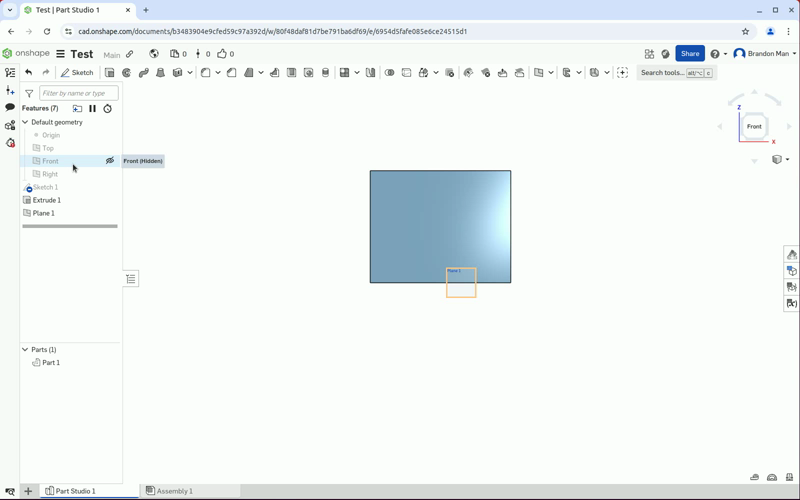
key(shift+s)
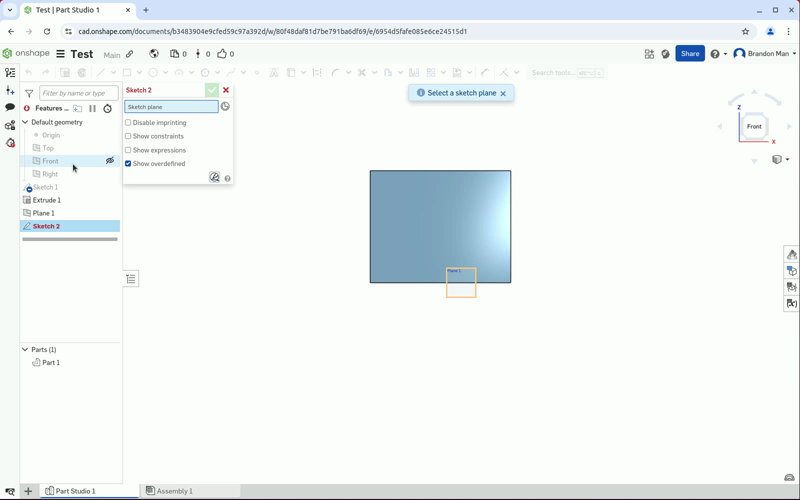
mouse_move(73, 215)
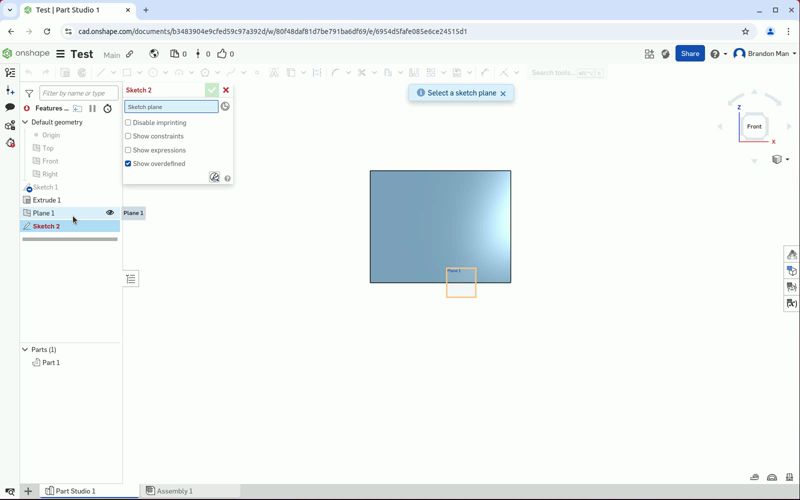
click(73, 215)
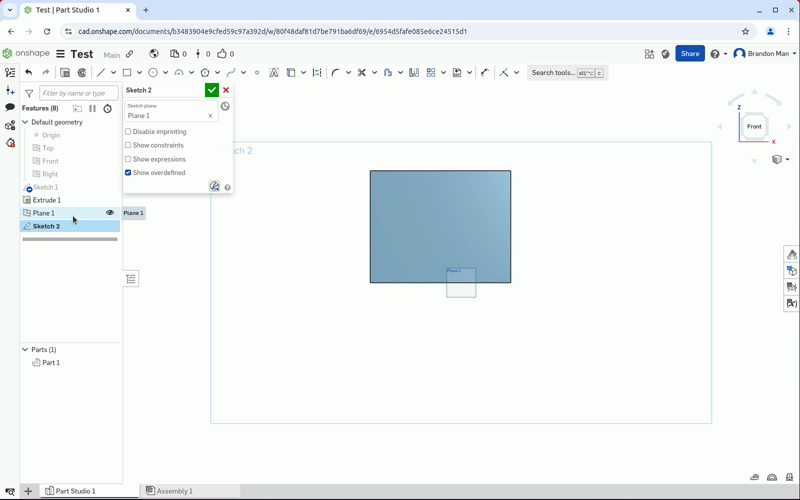
mouse_move(73, 352)
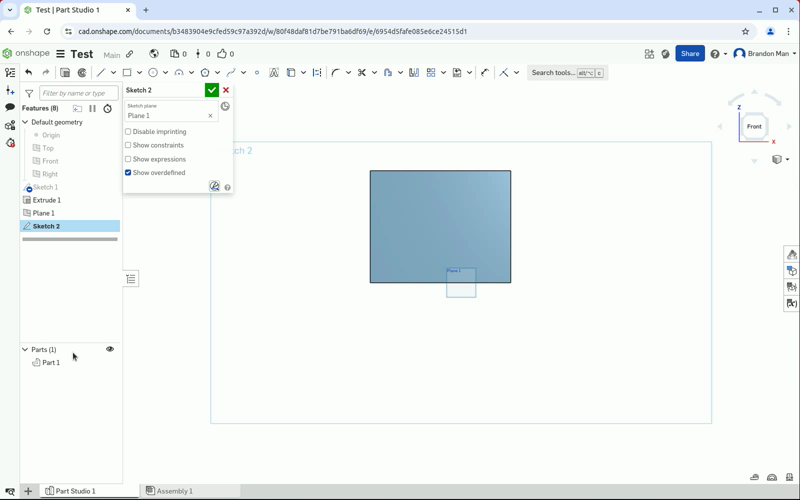
key(y)
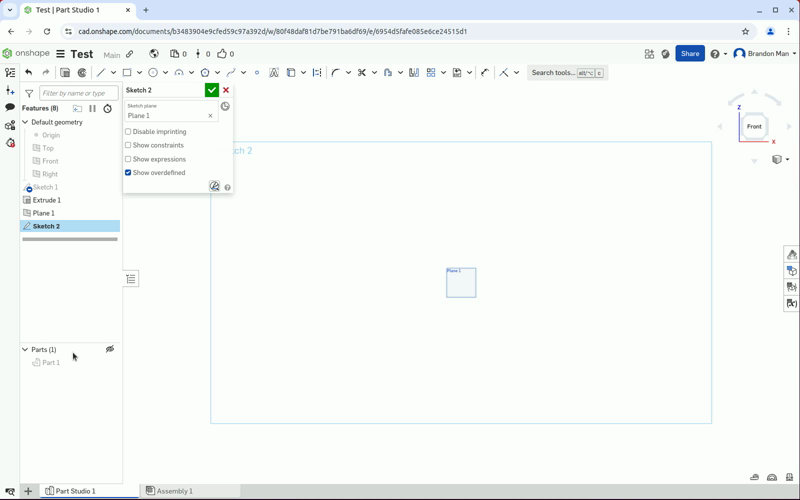
key(c)
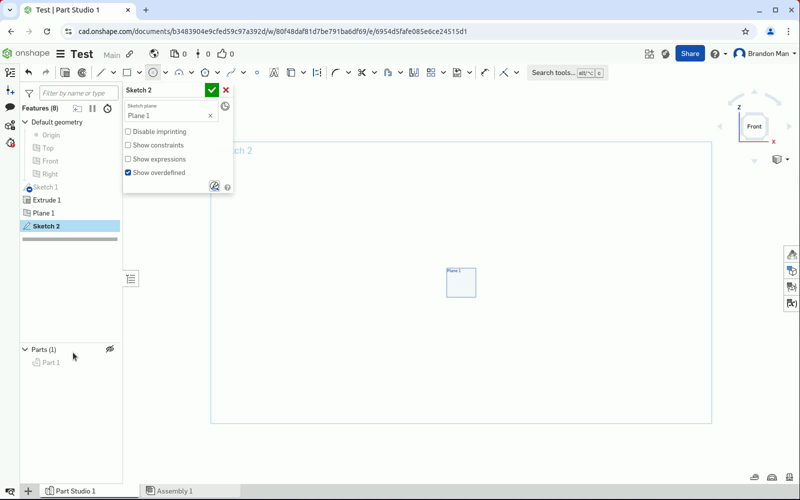
key_down(shift)
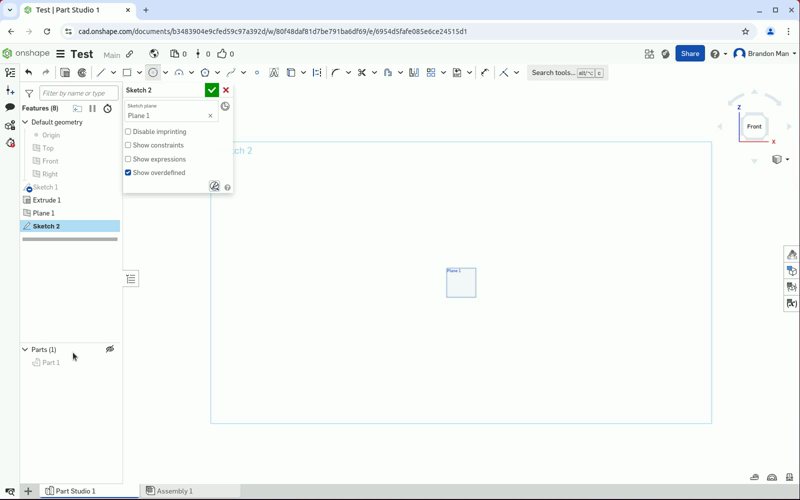
mouse_move(441, 226)
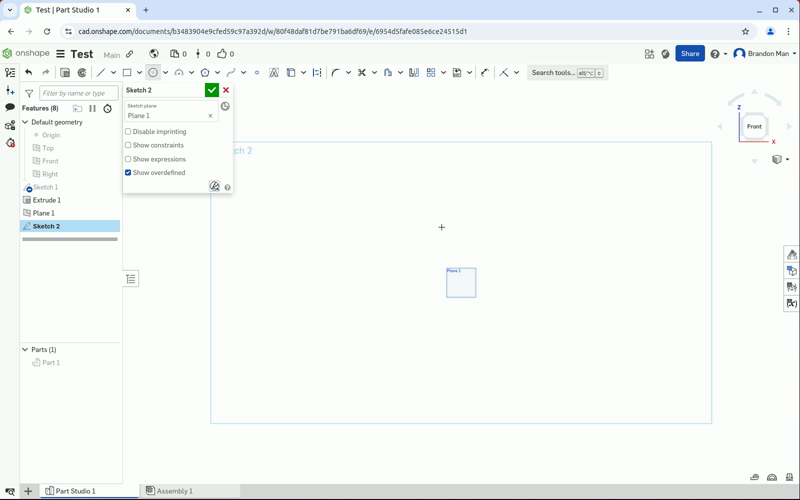
click(441, 226)
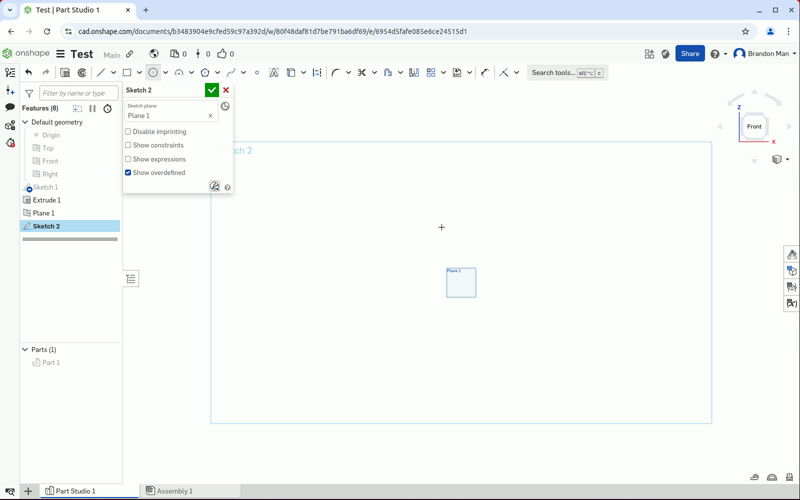
key_up(shift)
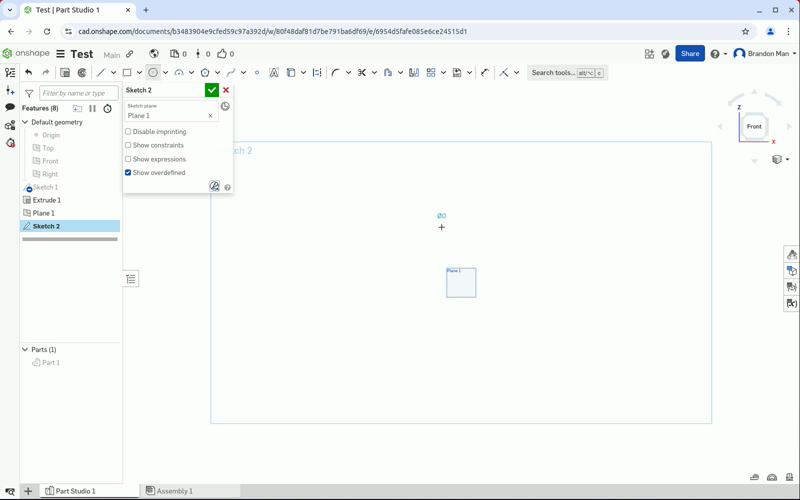
mouse_move(477, 226)
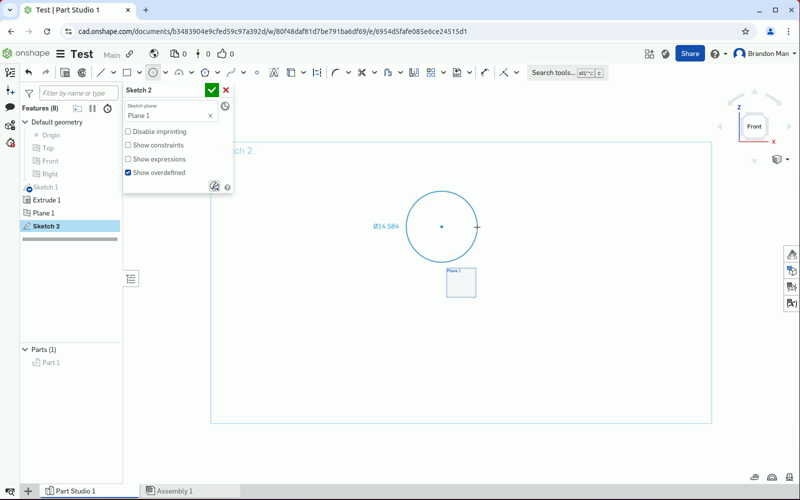
click(477, 226)
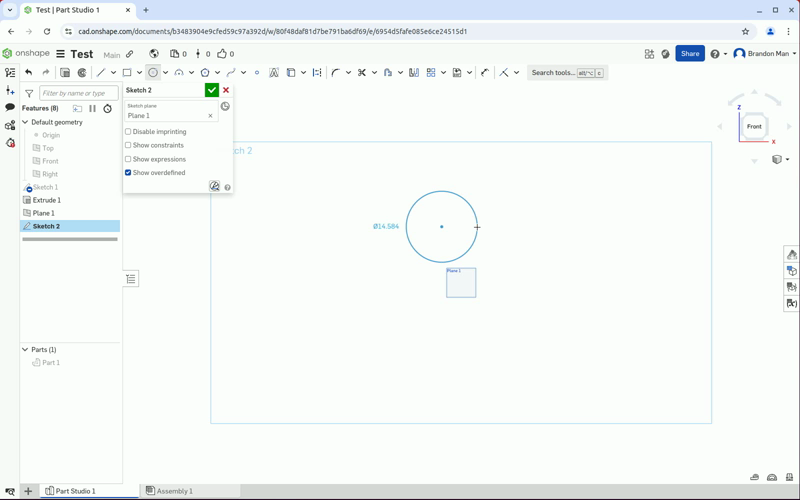
key(esc)
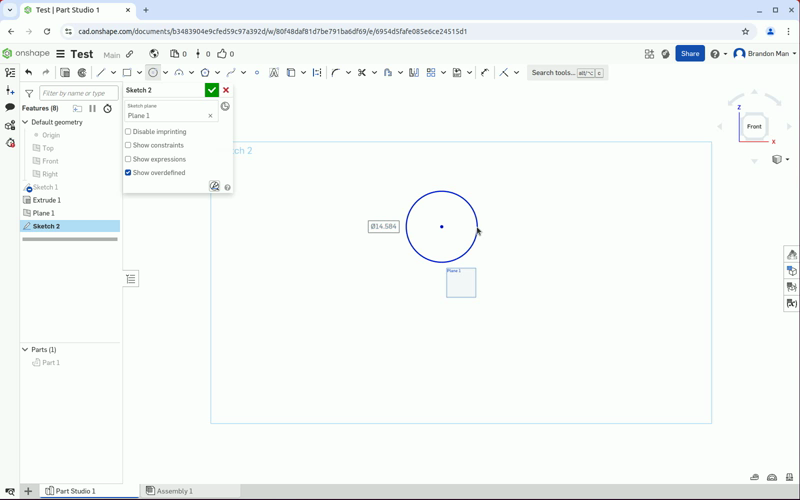
mouse_move(452, 243)
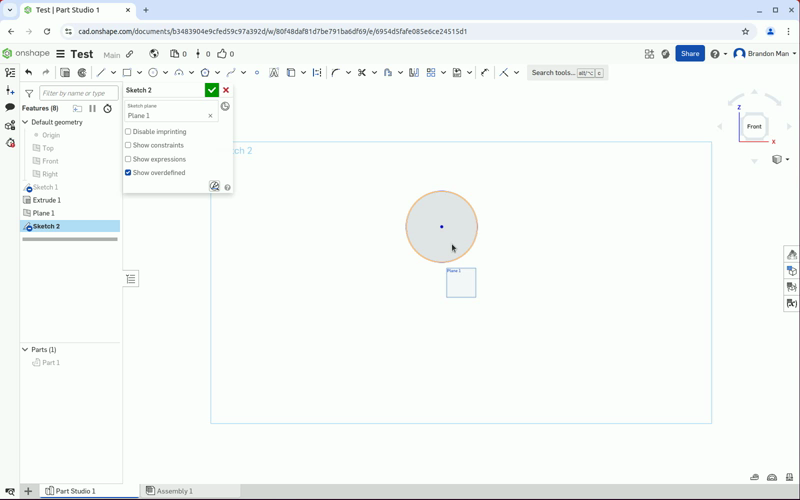
click(452, 243)
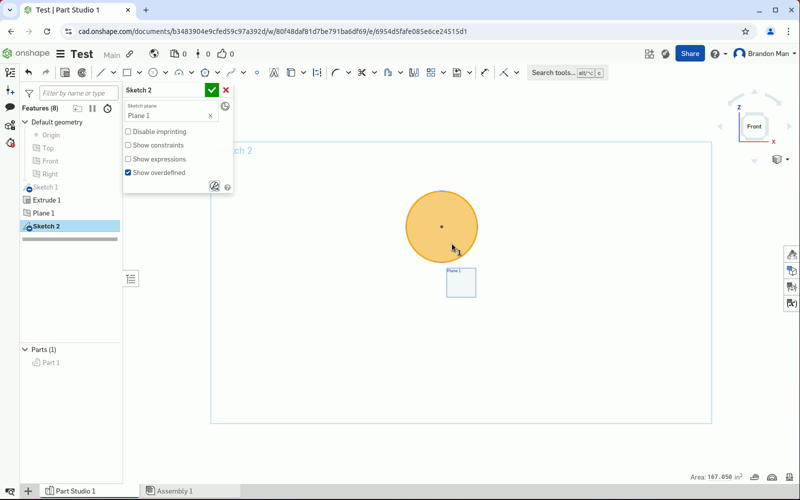
mouse_move(73, 352)
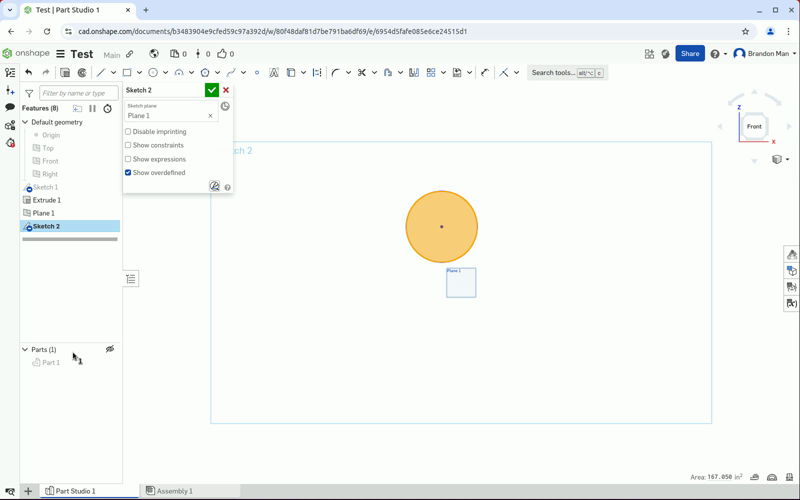
key(shift+y)
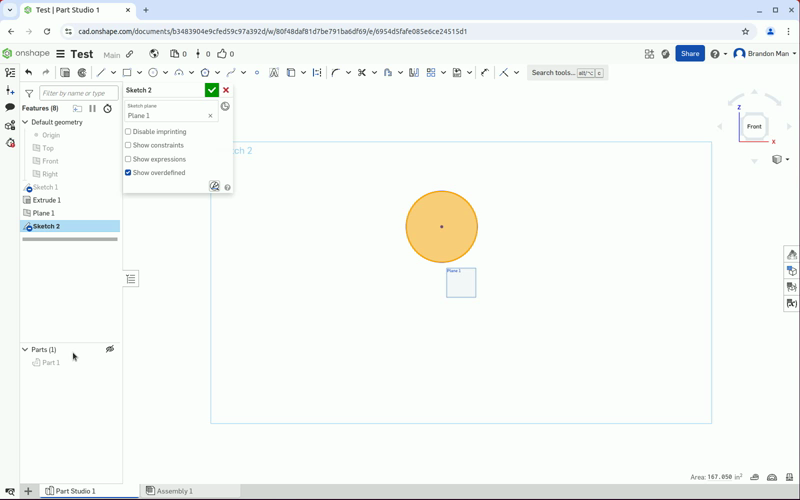
key(shift+e)
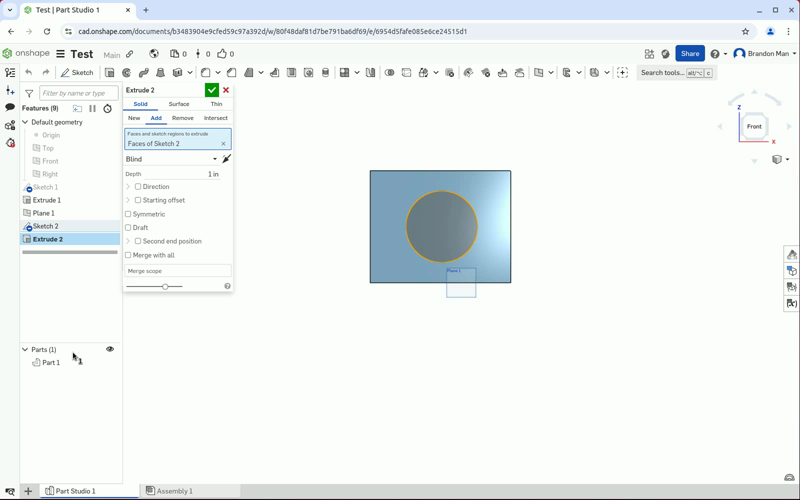
mouse_move(143, 106)
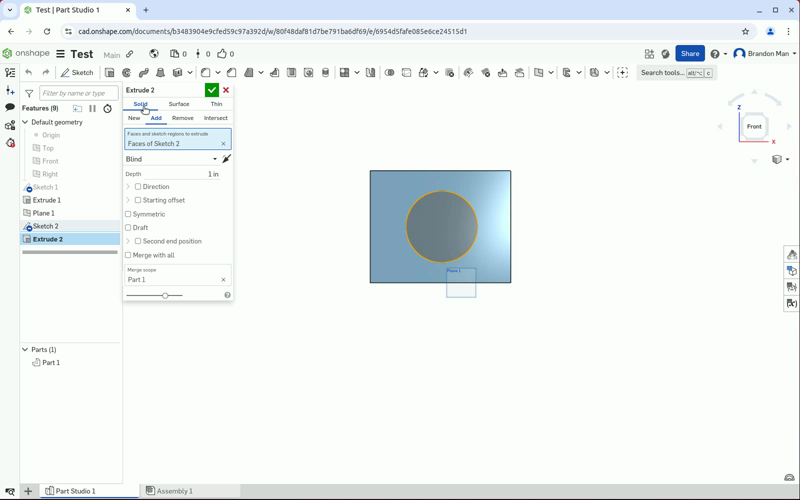
click(143, 106)
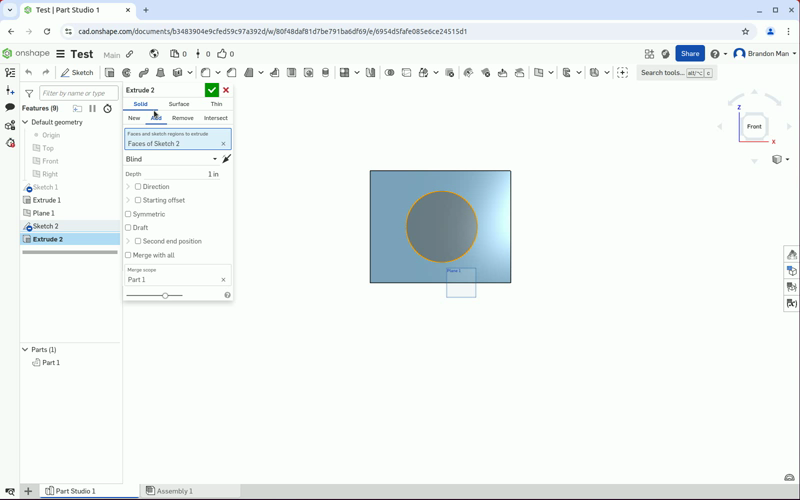
mouse_move(186, 120)
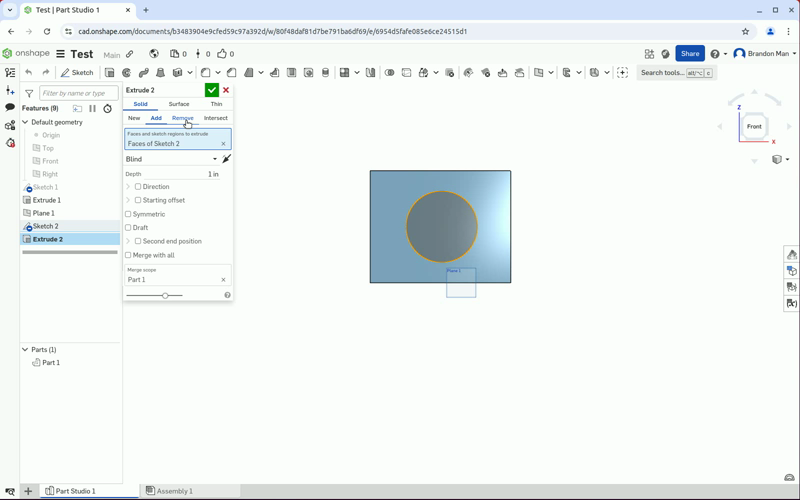
click(186, 120)
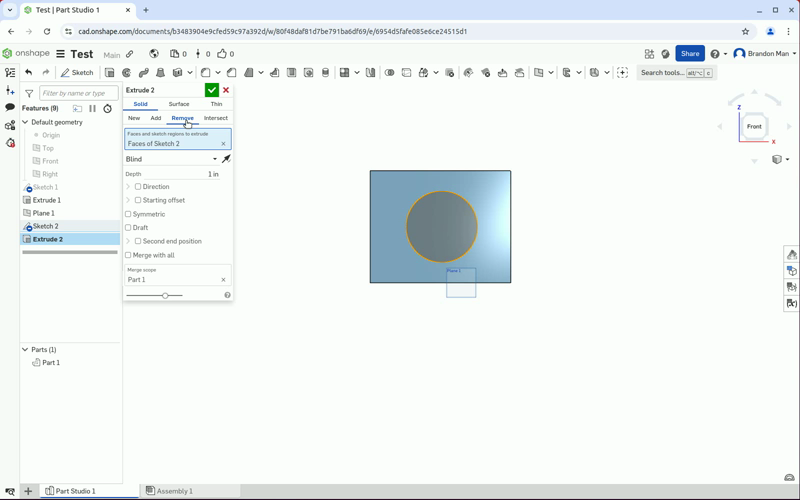
key(tab, 4)
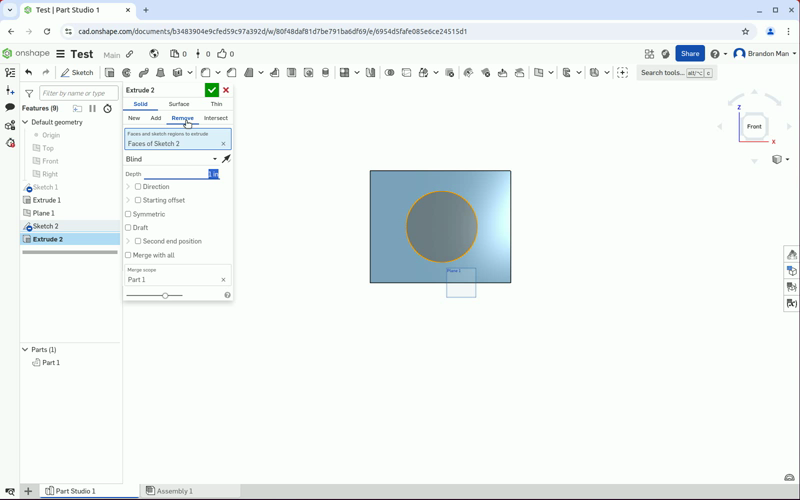
text(7.703)
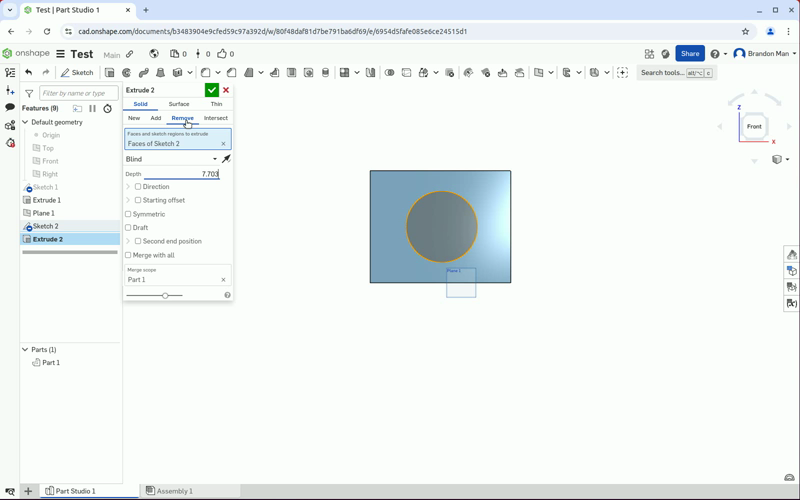
key(tab, 6)
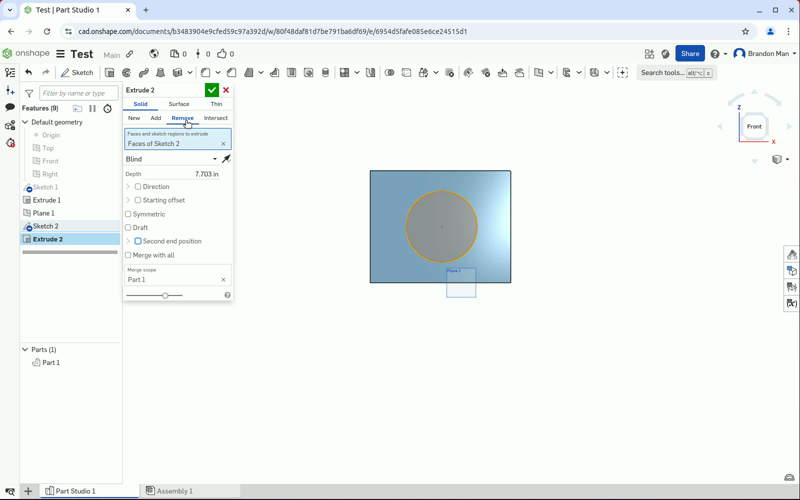
key(space)
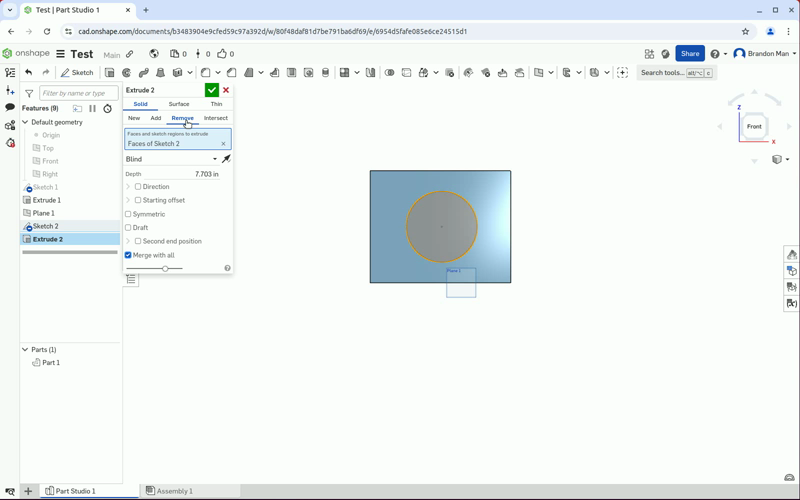
key(enter)
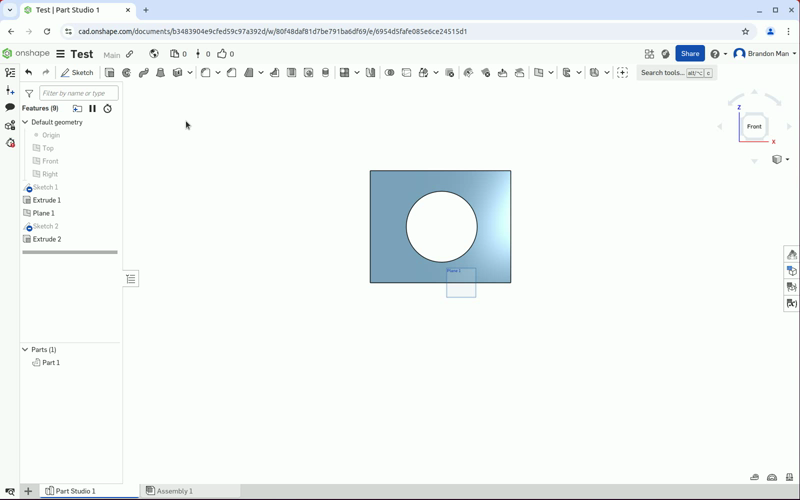
key(shift+h)
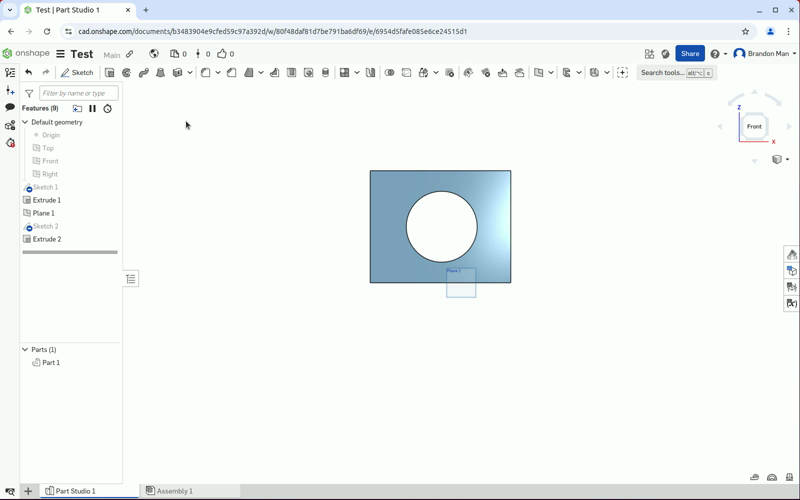
key(shift+h)
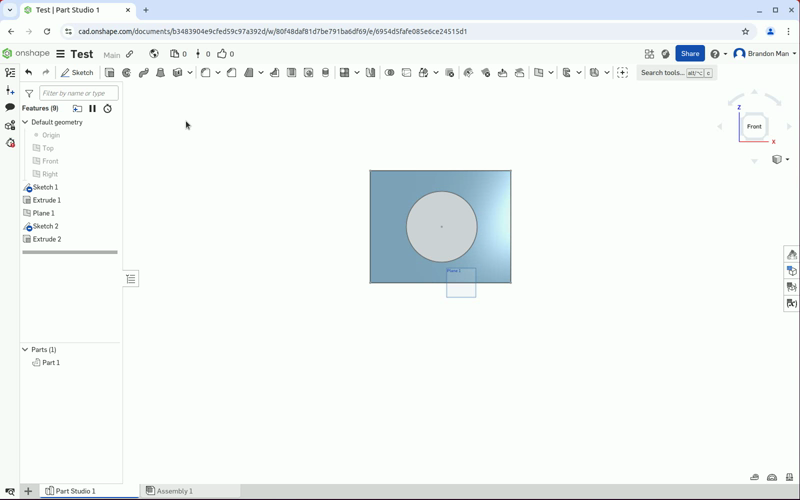
key(shift+7)
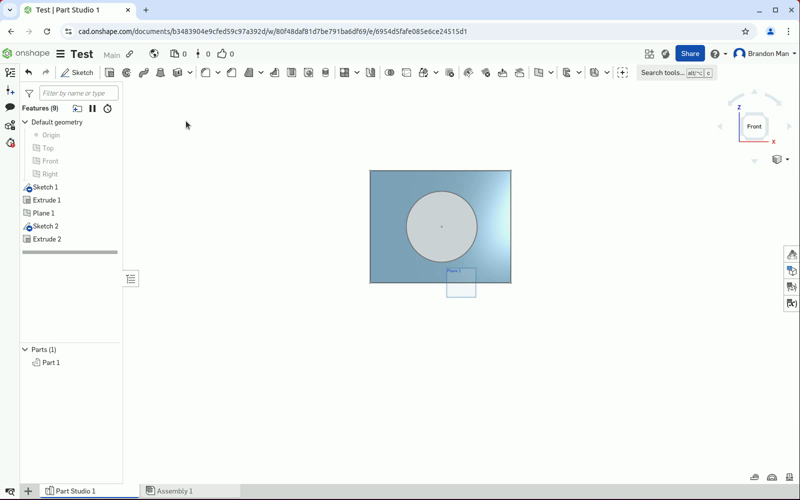
key(left, 2)
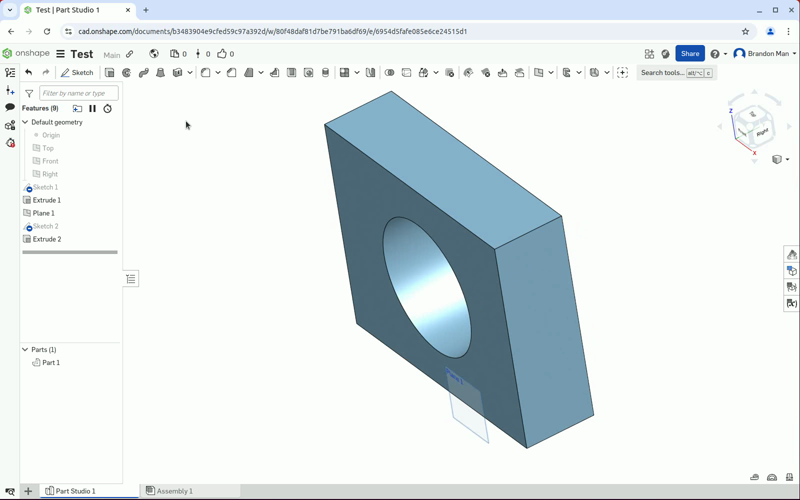
key(down, 2)
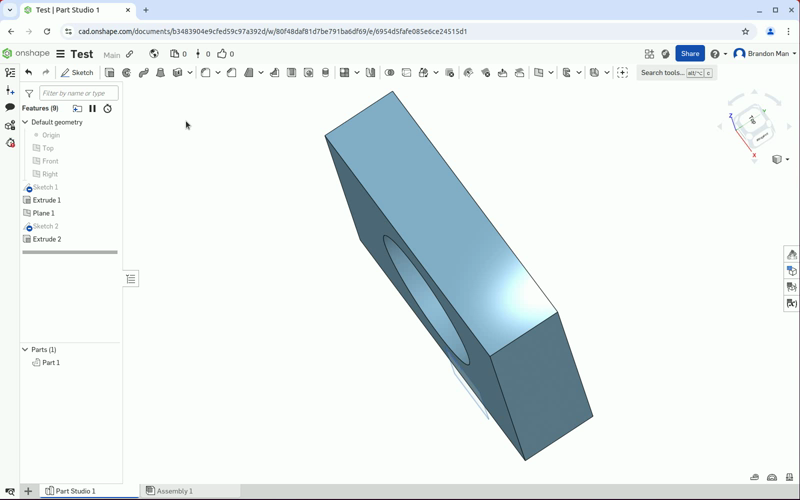
key(up, 2)
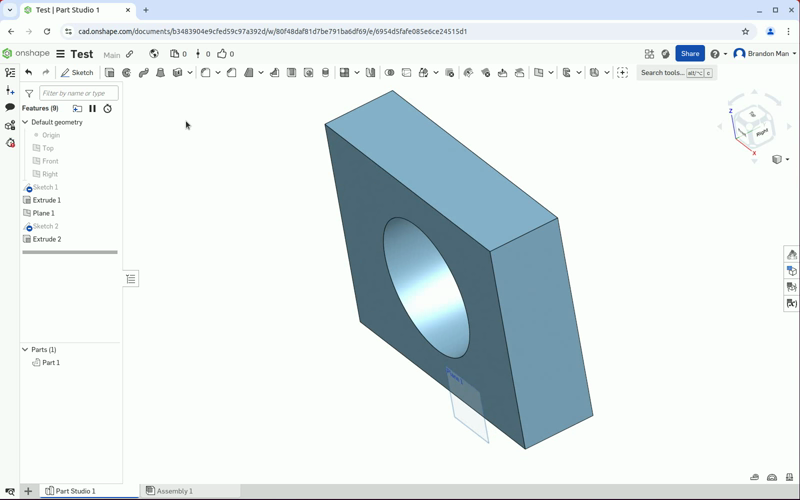
key(right, 2)
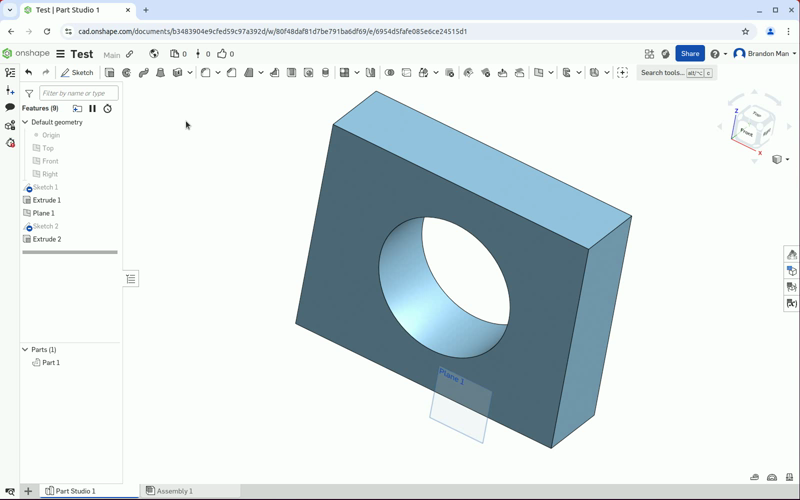
mouse_move(73, 189)
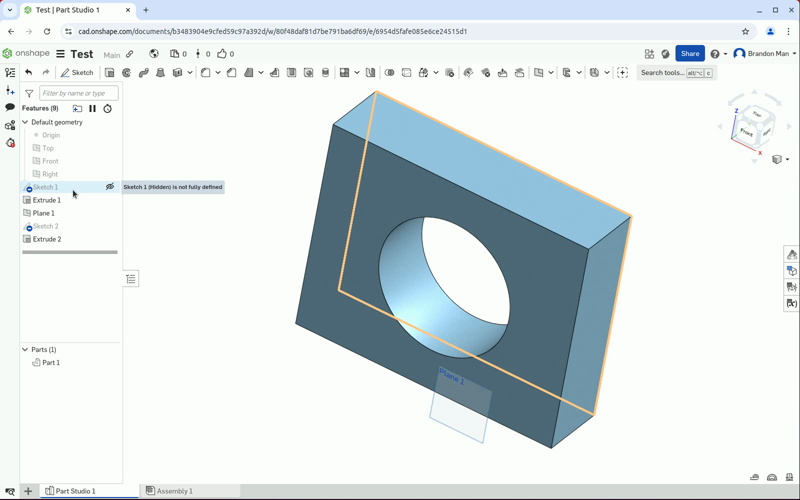
click(73, 189)